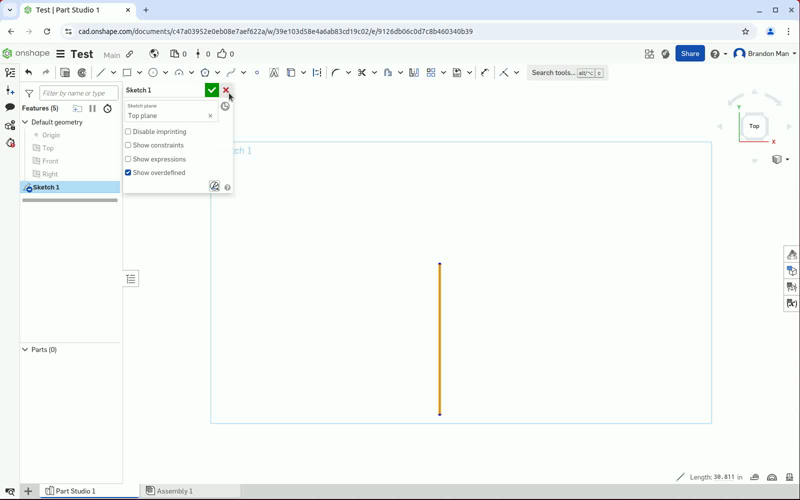
key(shift+h)
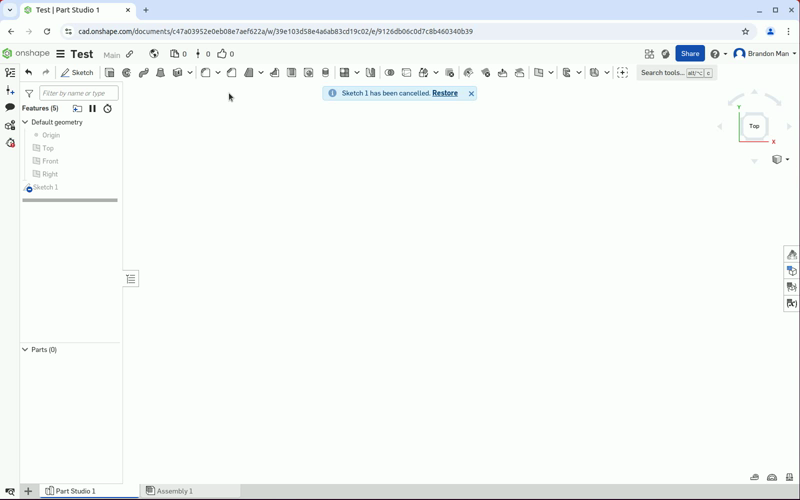
mouse_move(73, 352)
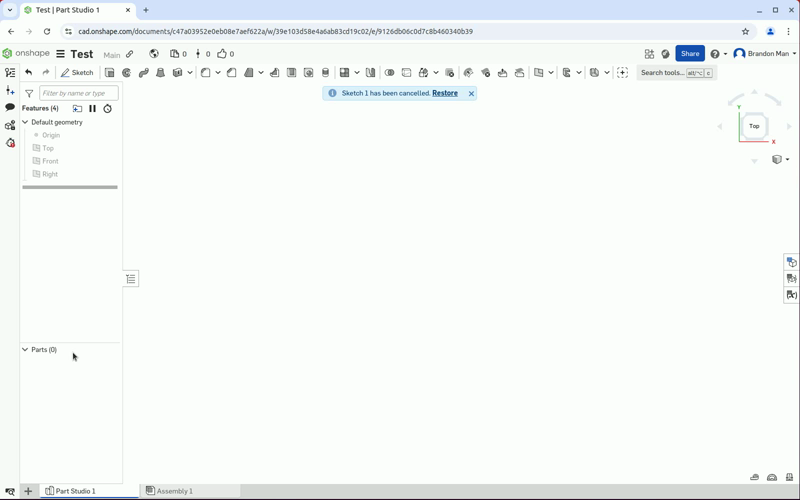
key(y)
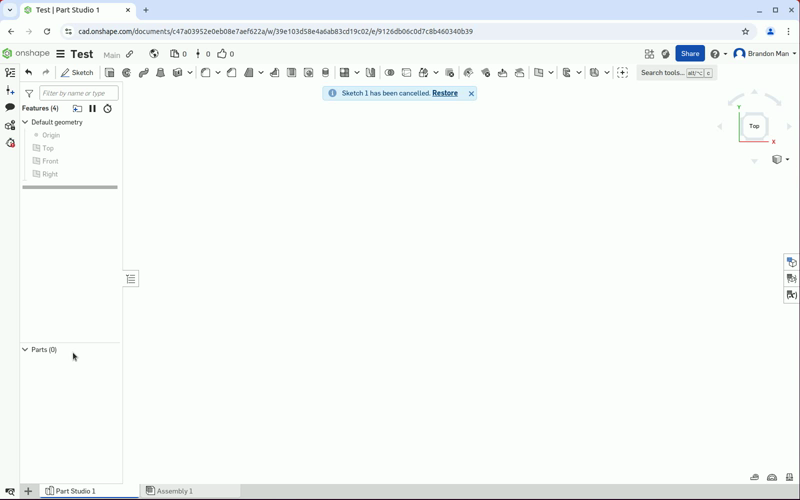
key(shift+p)
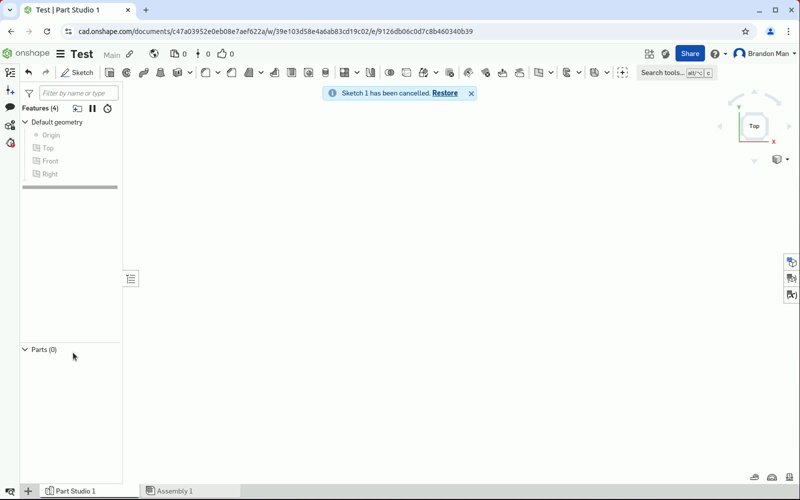
key(space)
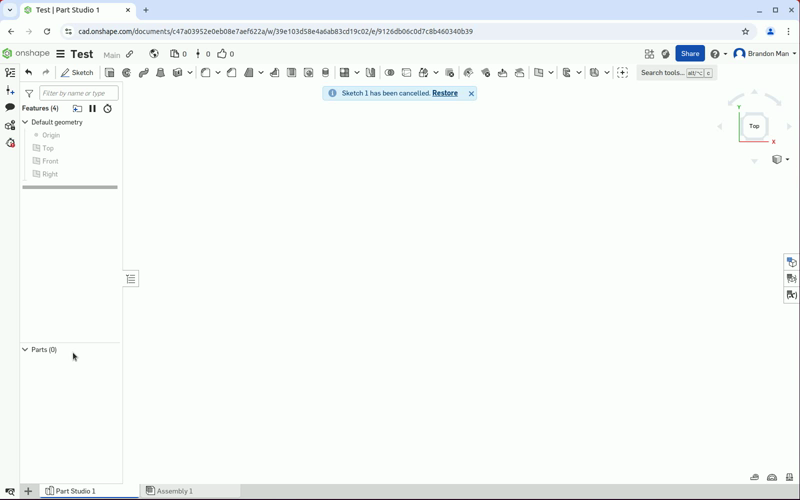
key_down(shift)
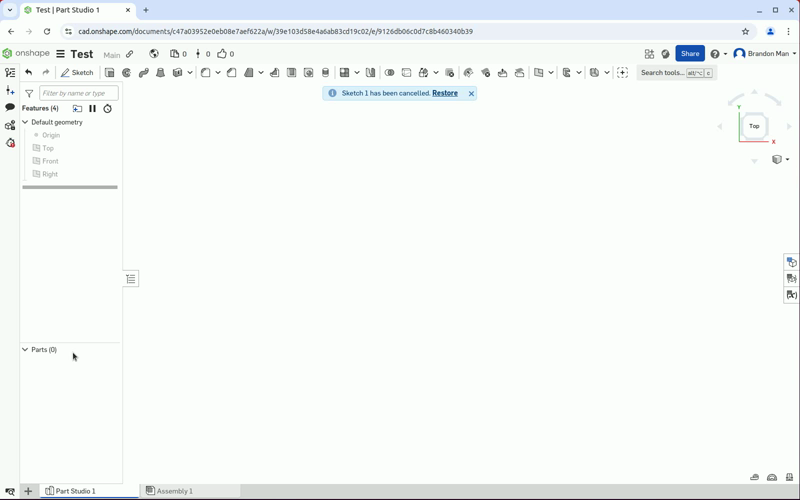
key(up)
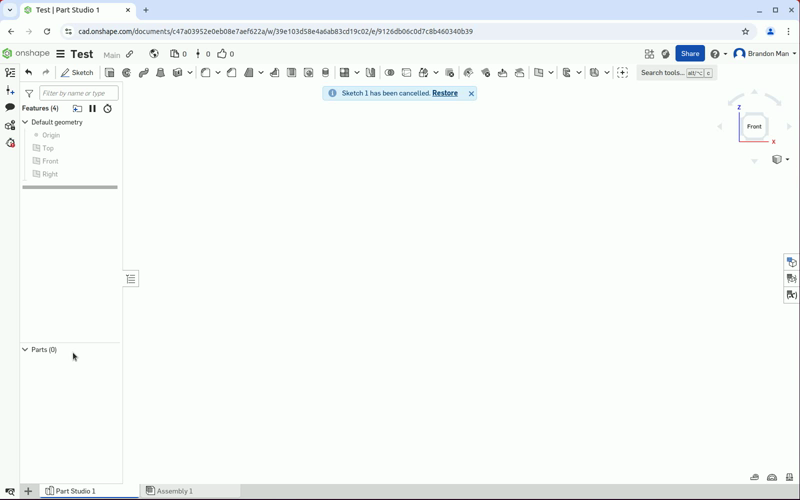
key_up(shift)
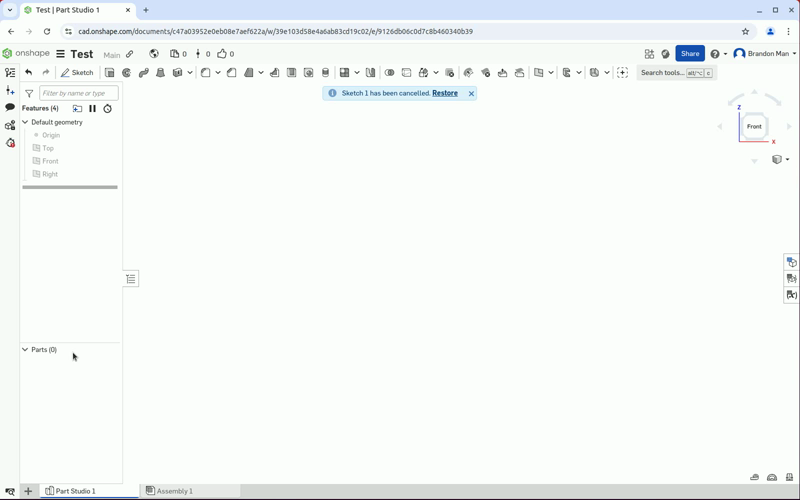
mouse_move(73, 352)
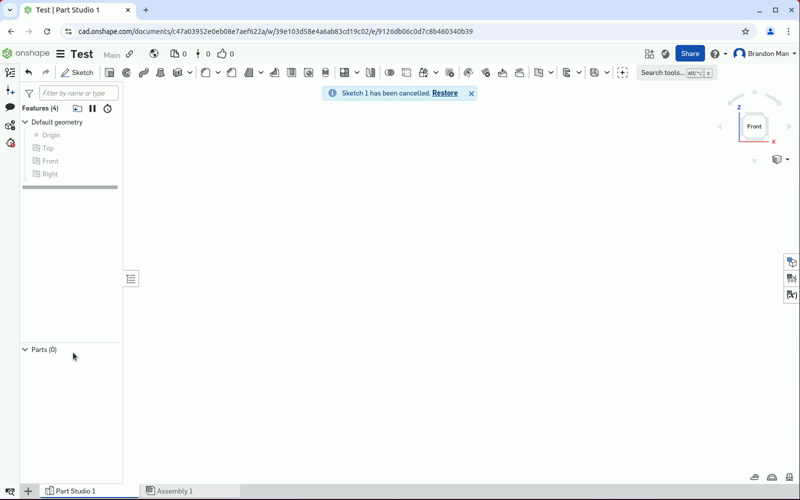
key(shift+y)
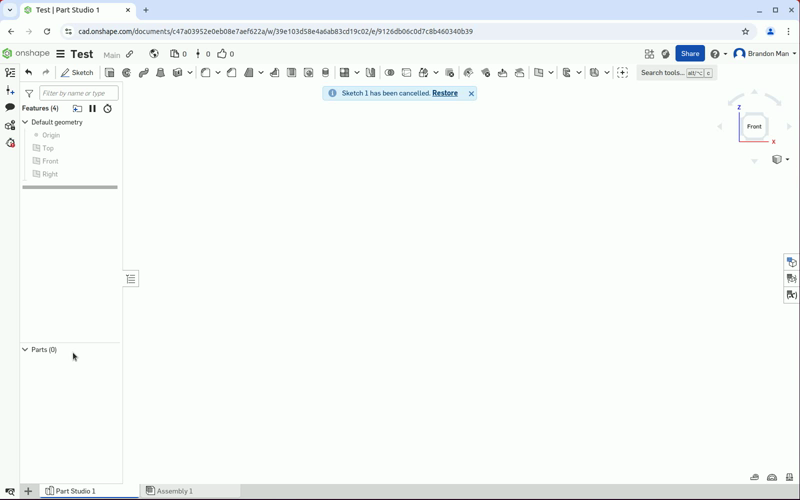
key(shift+s)
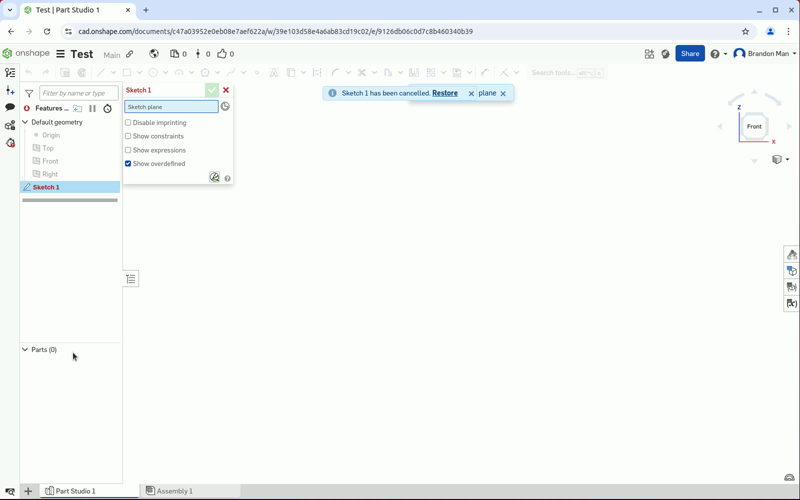
mouse_move(73, 163)
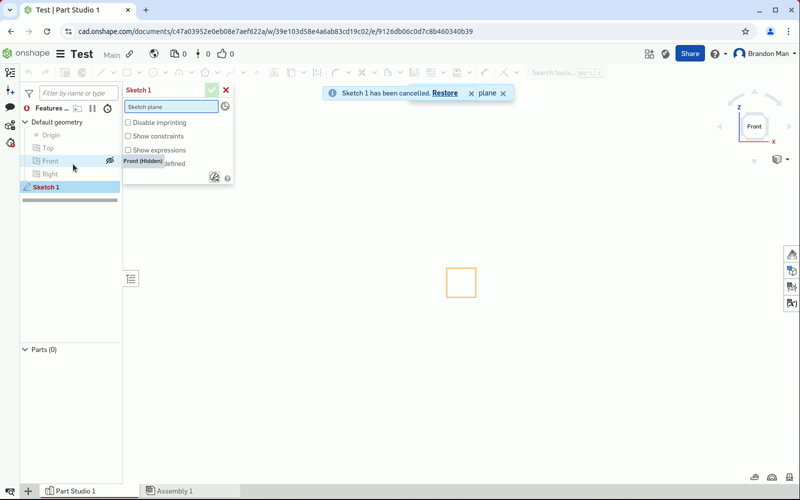
click(73, 163)
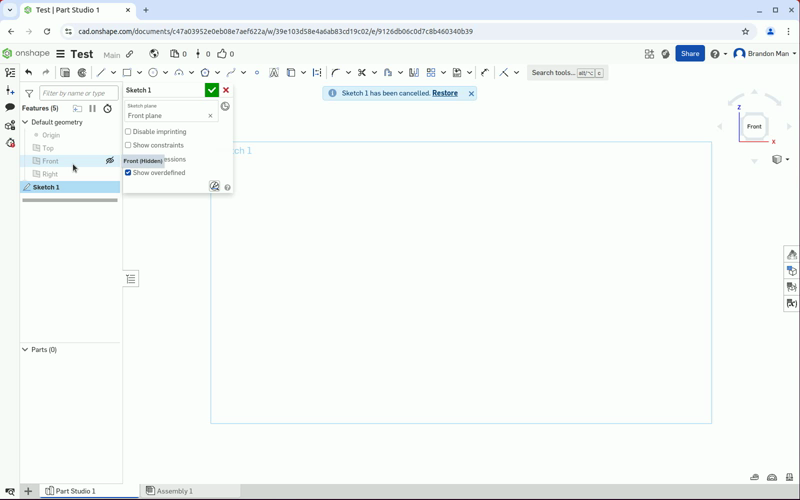
mouse_move(73, 352)
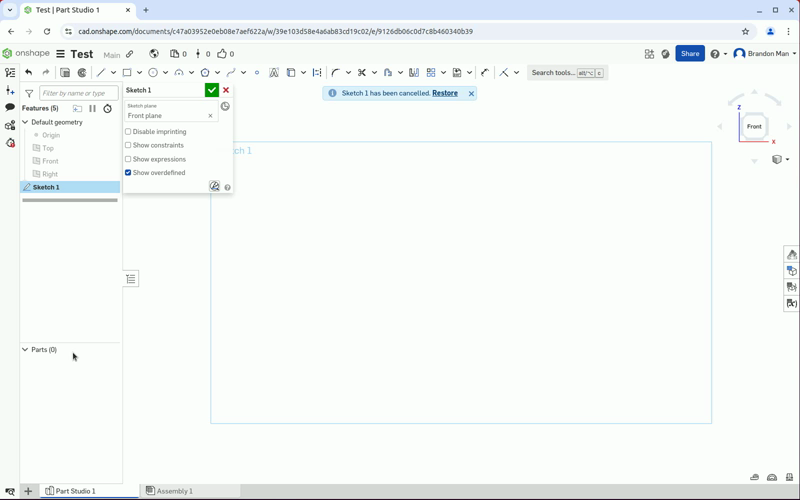
key(y)
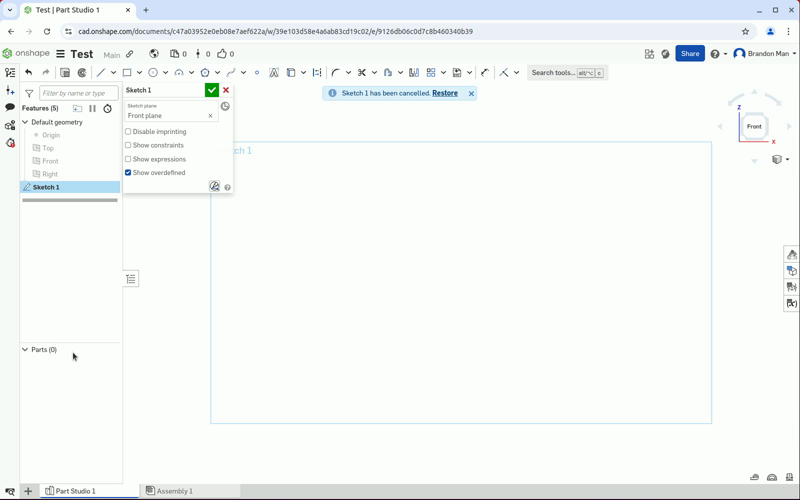
key(c)
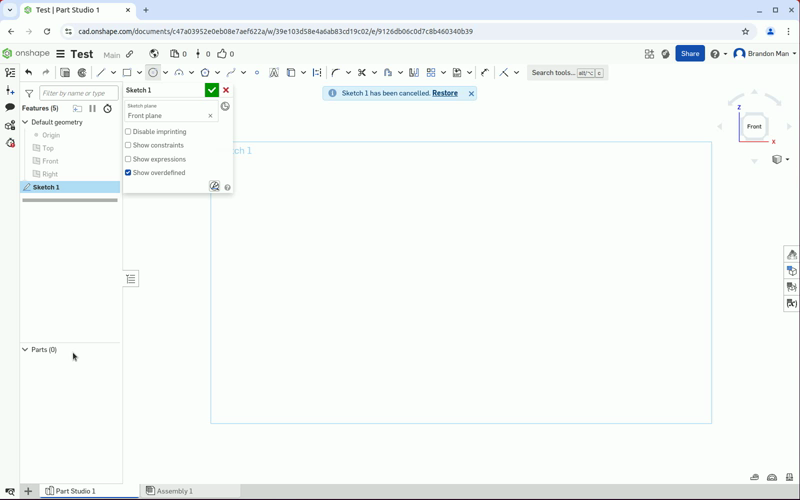
key_down(shift)
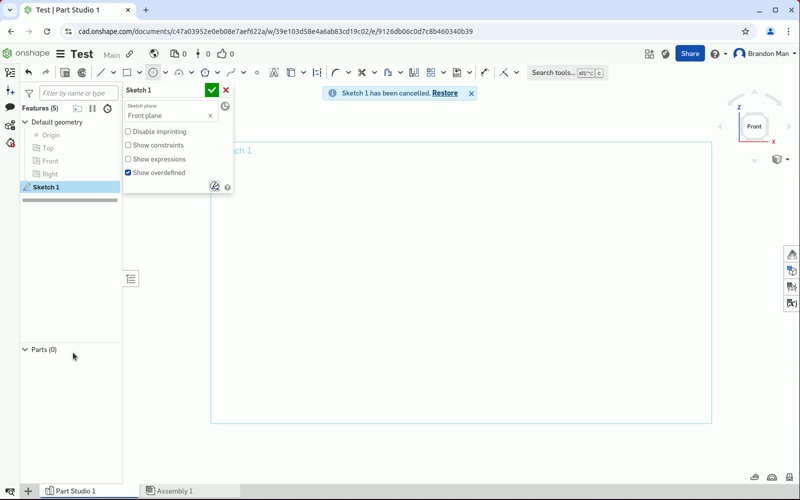
mouse_move(461, 282)
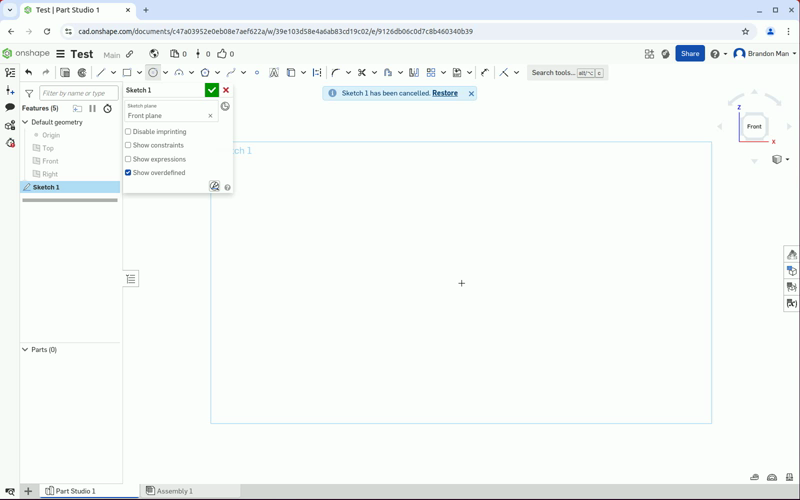
click(461, 282)
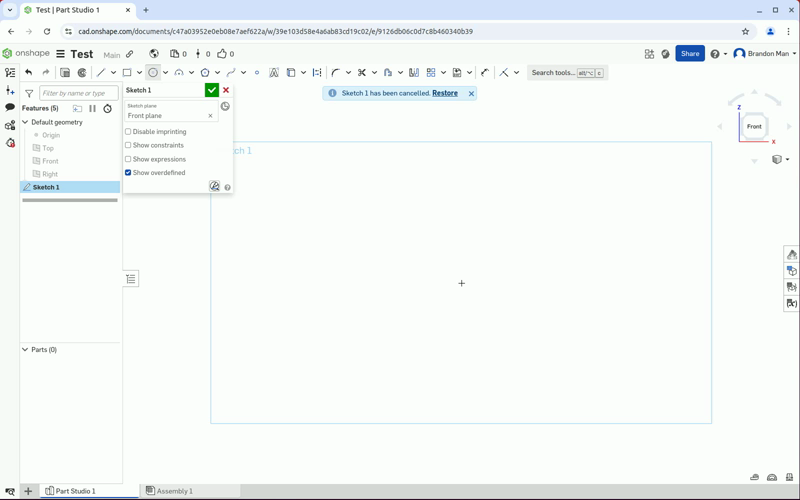
key_up(shift)
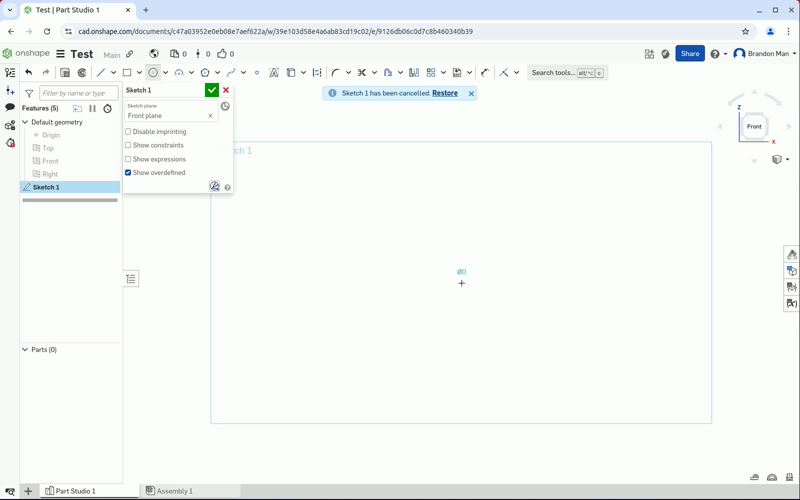
mouse_move(547, 282)
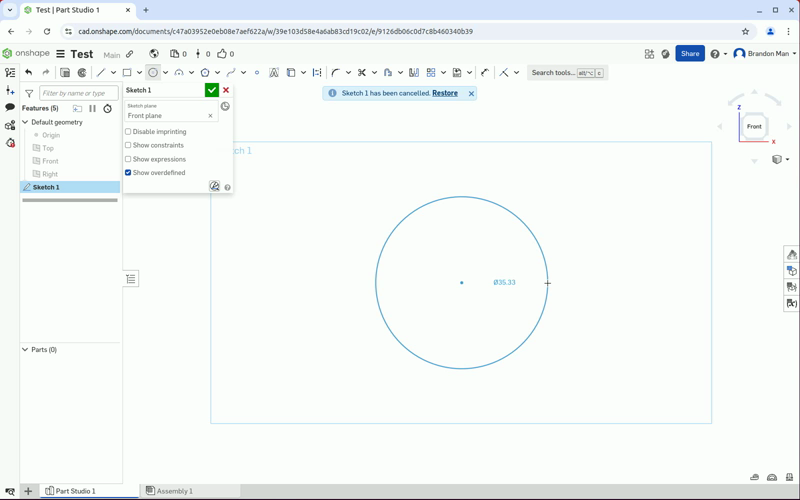
click(547, 282)
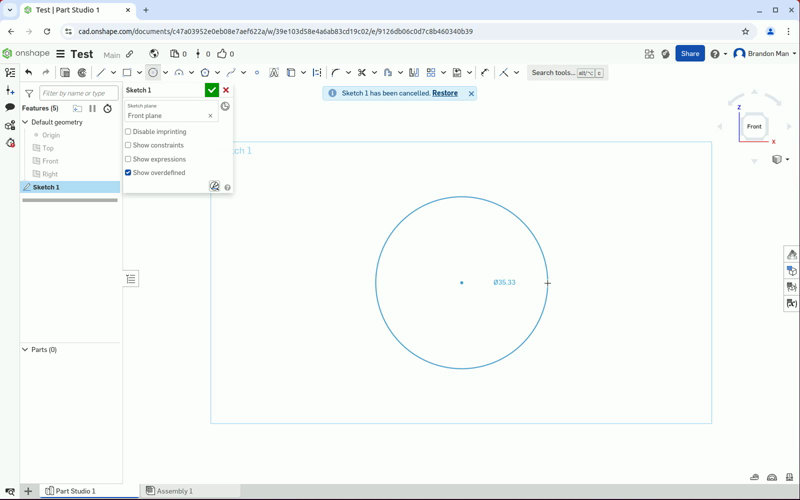
key(esc)
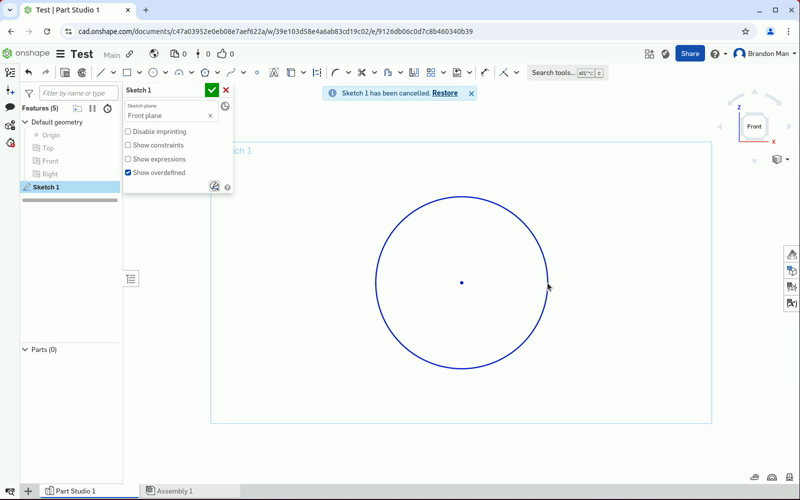
mouse_move(459, 321)
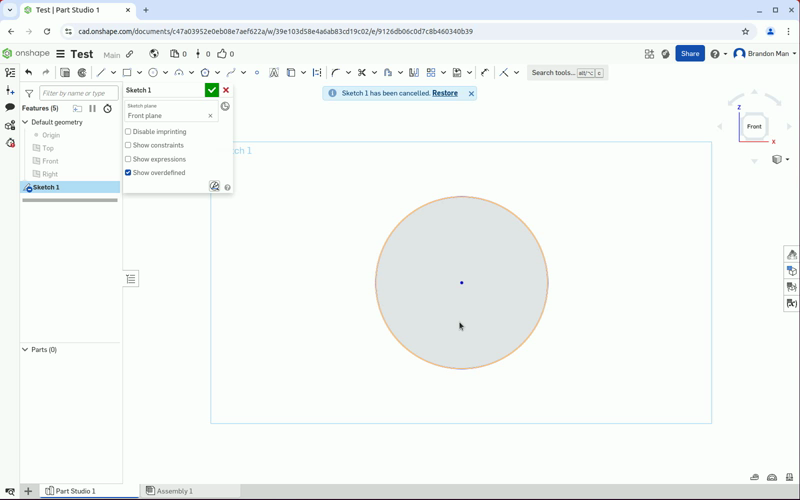
click(459, 321)
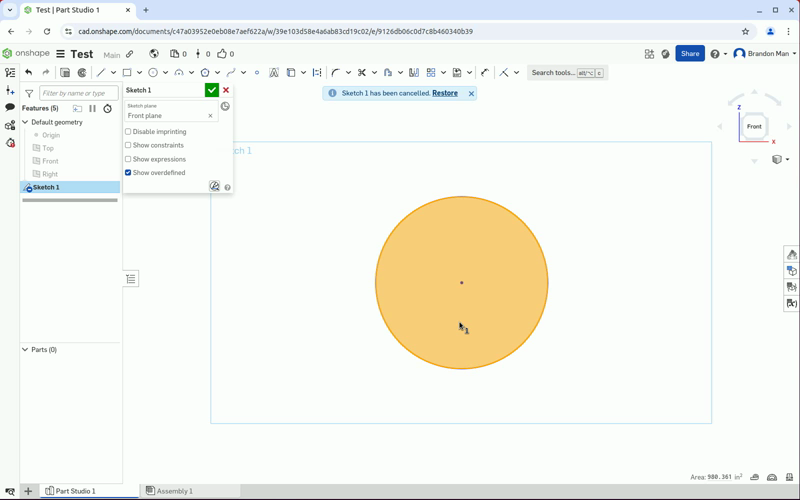
mouse_move(73, 352)
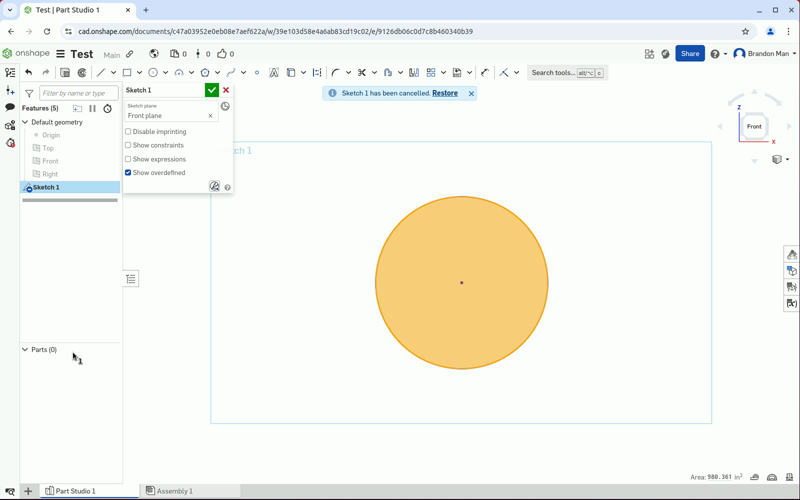
key(shift+y)
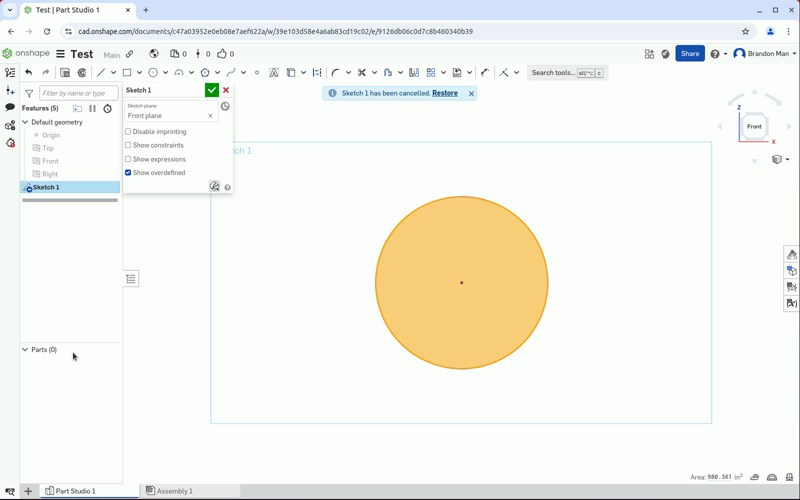
key(shift+e)
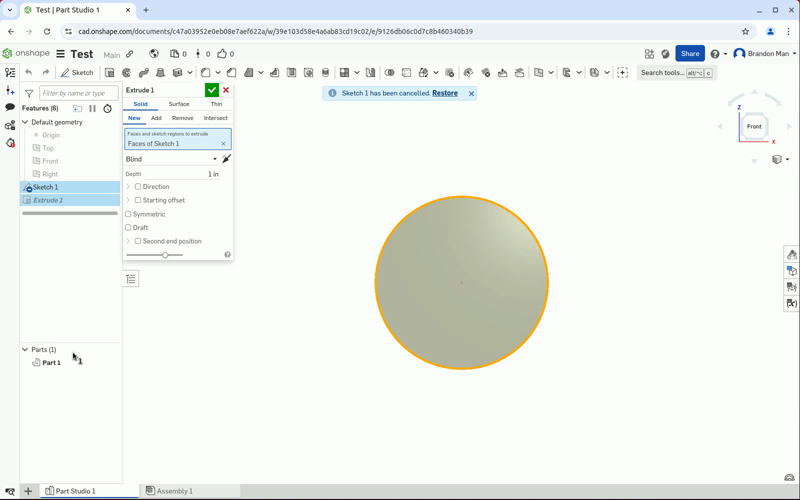
mouse_move(143, 106)
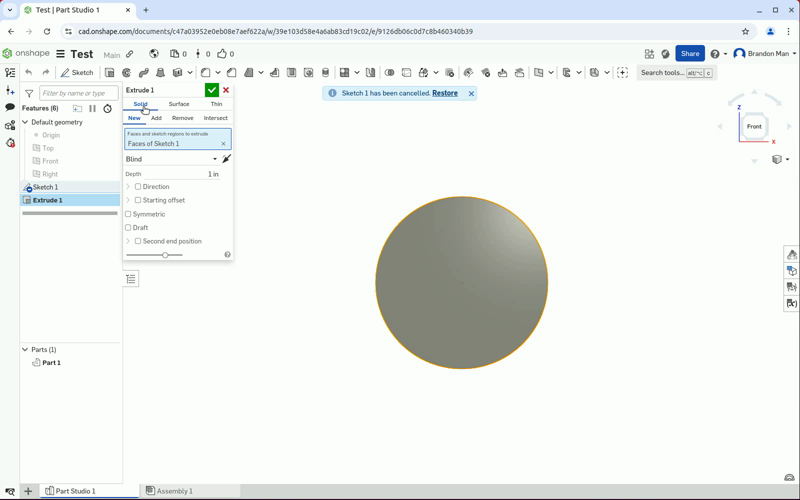
click(143, 106)
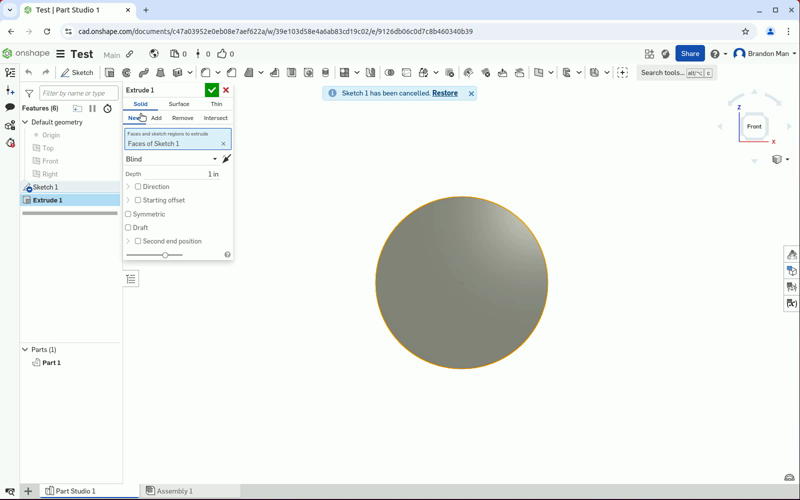
mouse_move(137, 120)
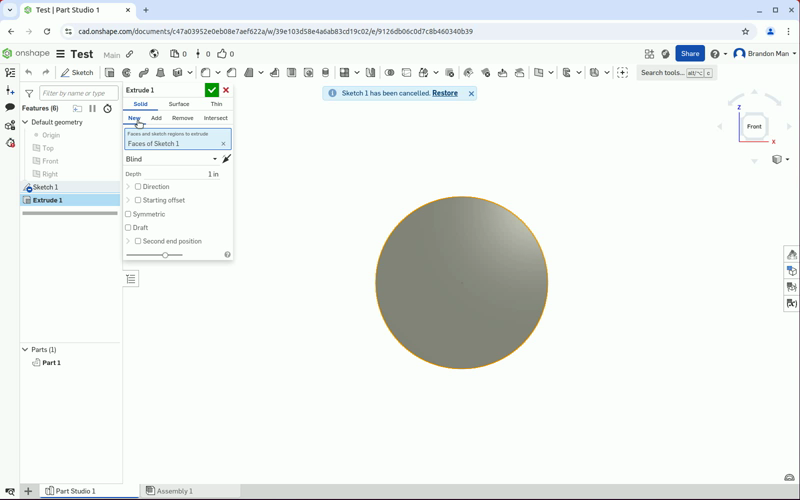
click(137, 120)
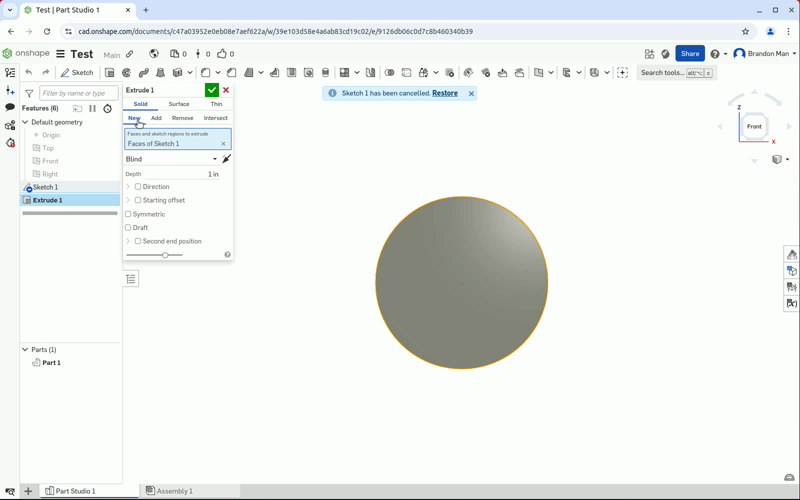
key(tab, 4)
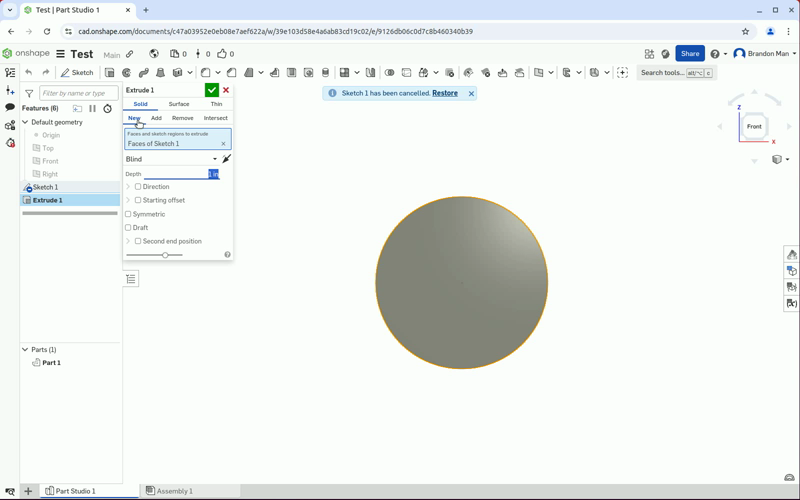
text(23.108)
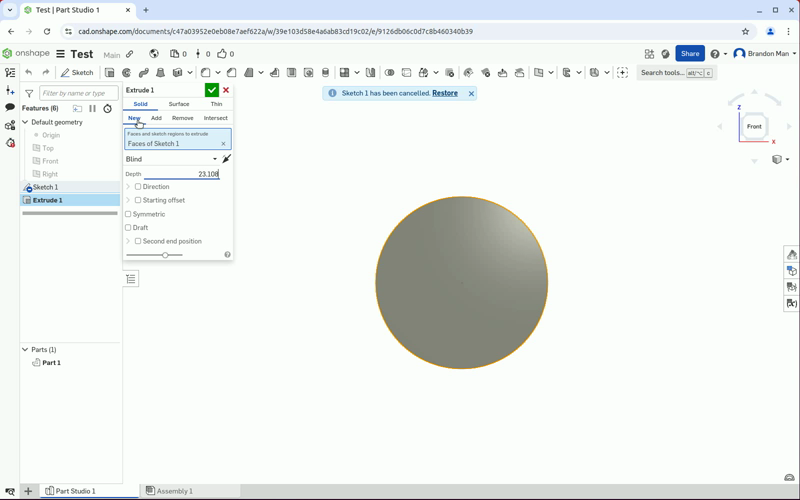
key(enter)
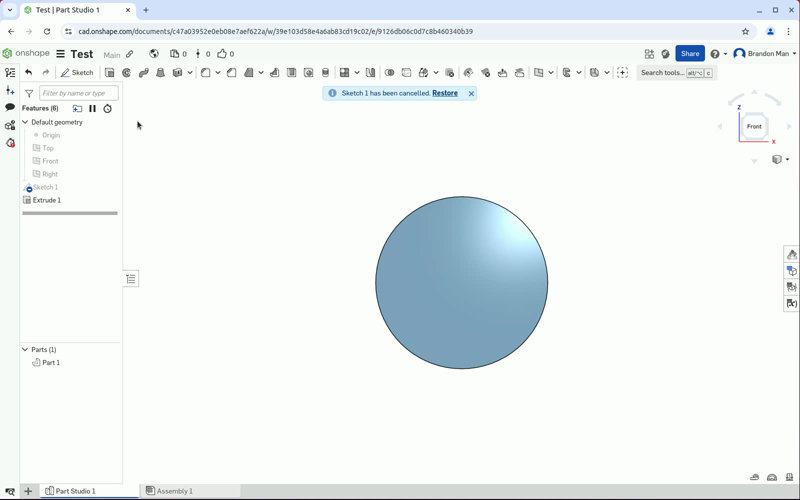
key(shift+h)
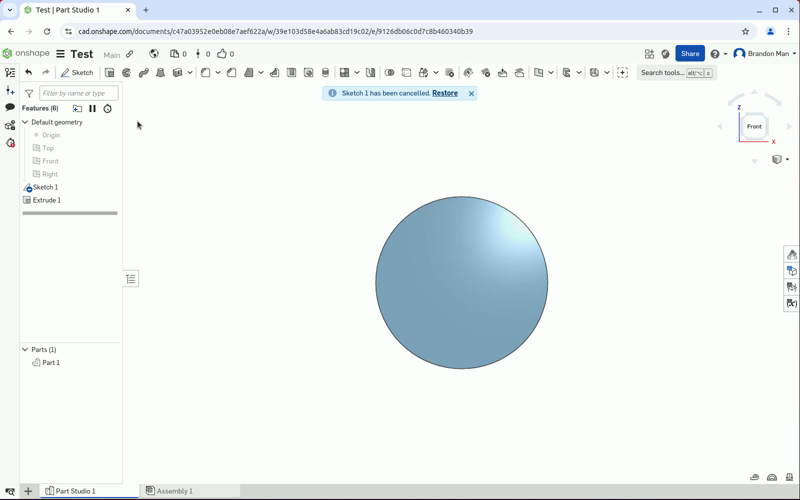
key(shift+h)
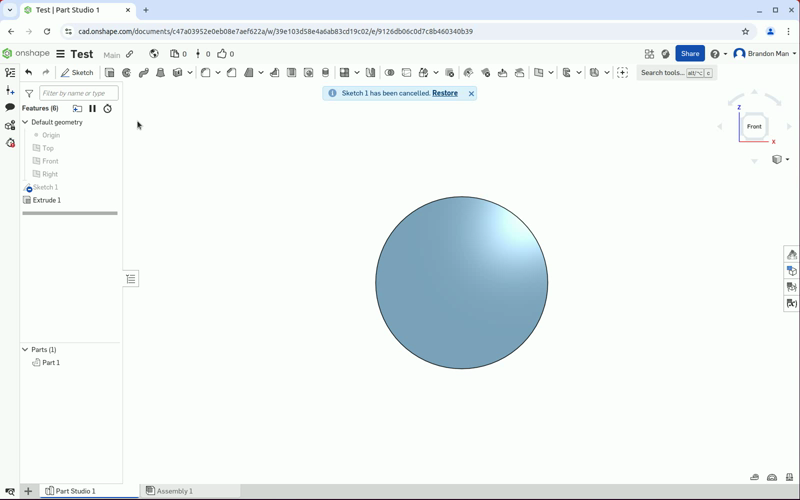
mouse_move(73, 189)
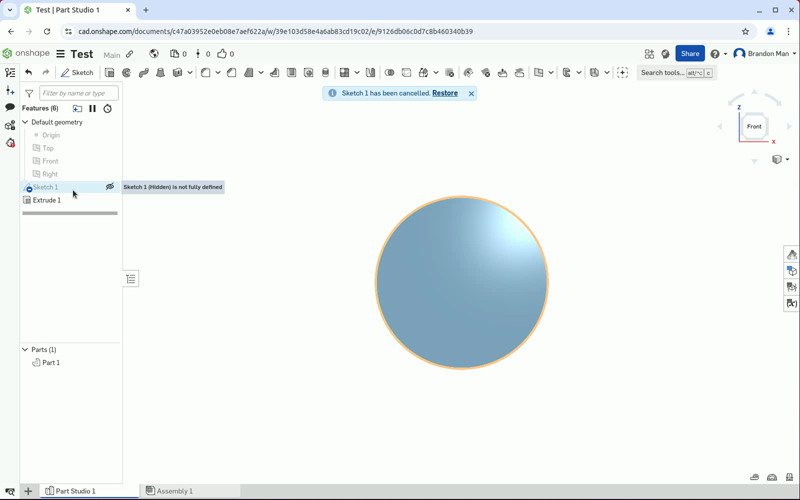
click(73, 189)
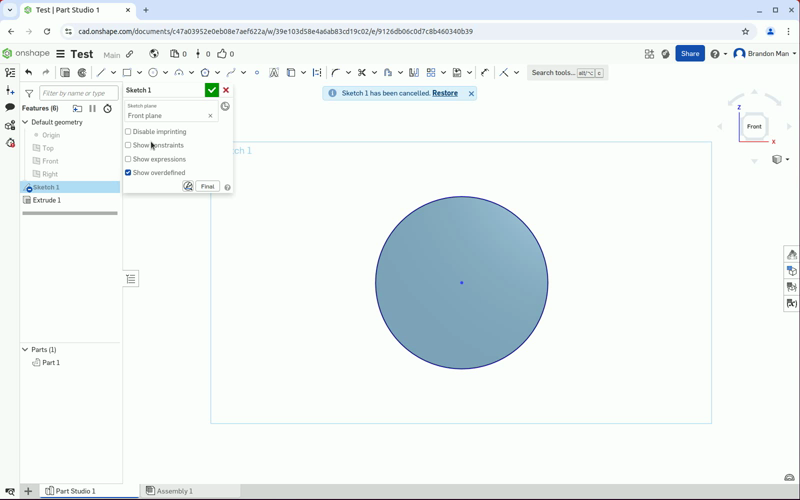
mouse_move(229, 92)
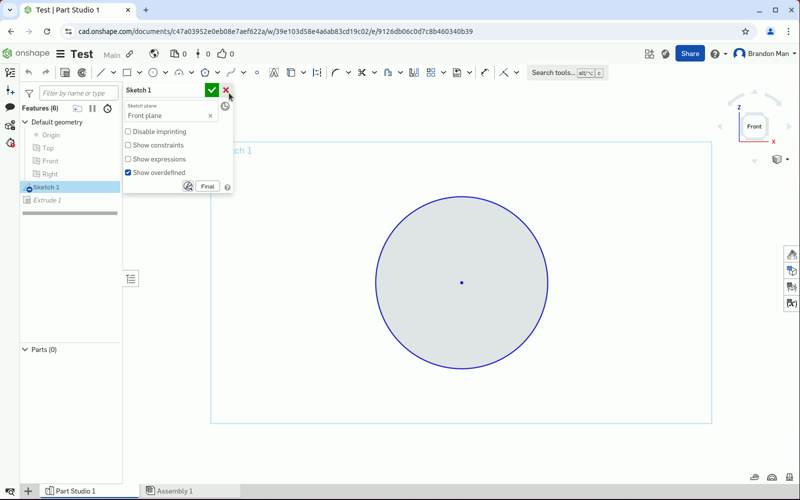
click(229, 92)
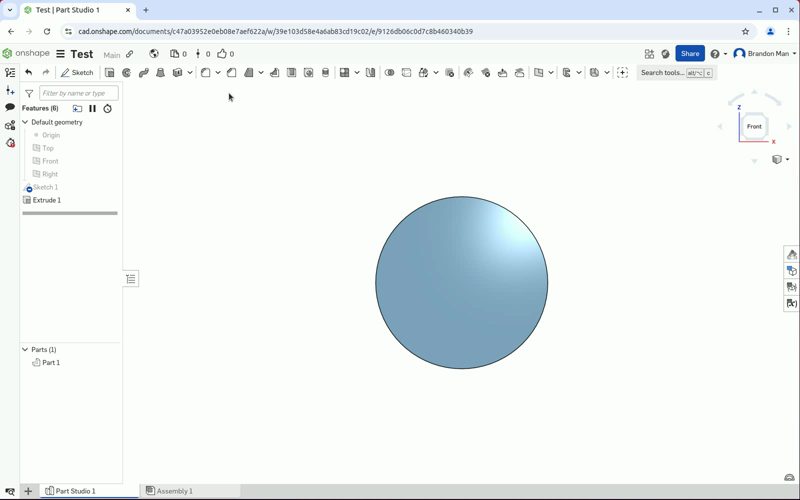
mouse_move(541, 75)
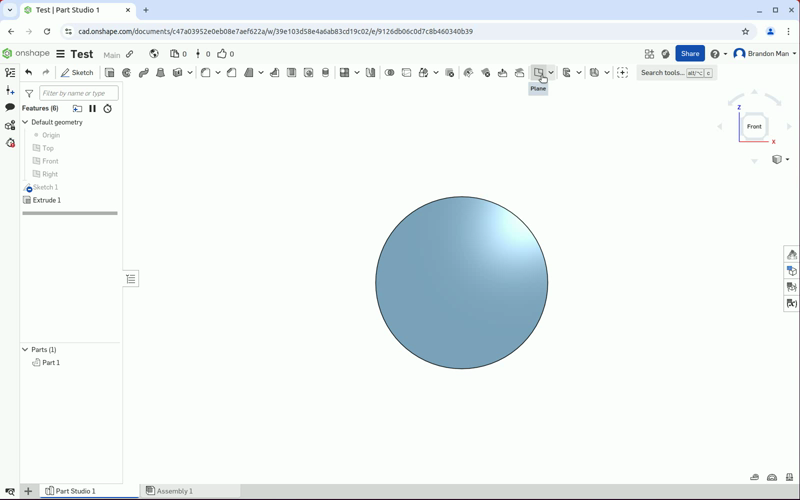
click(541, 75)
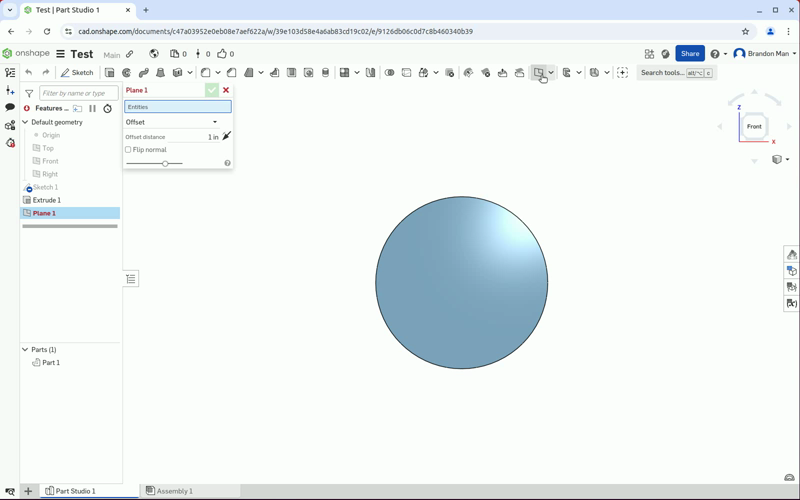
mouse_move(73, 163)
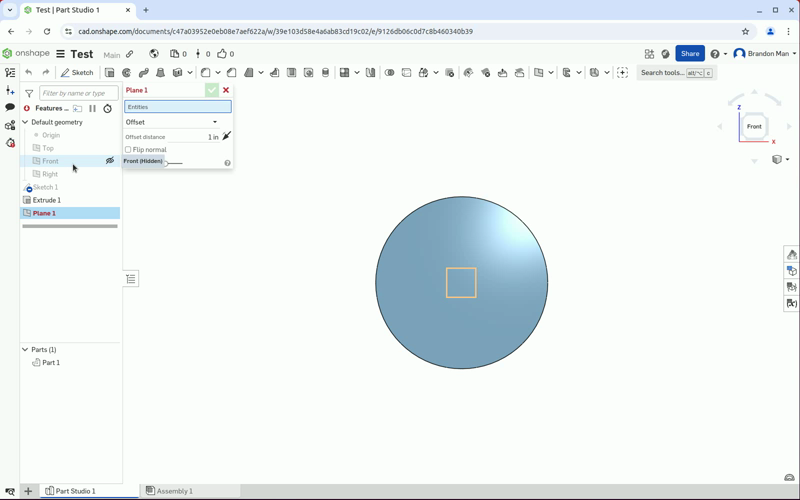
click(73, 163)
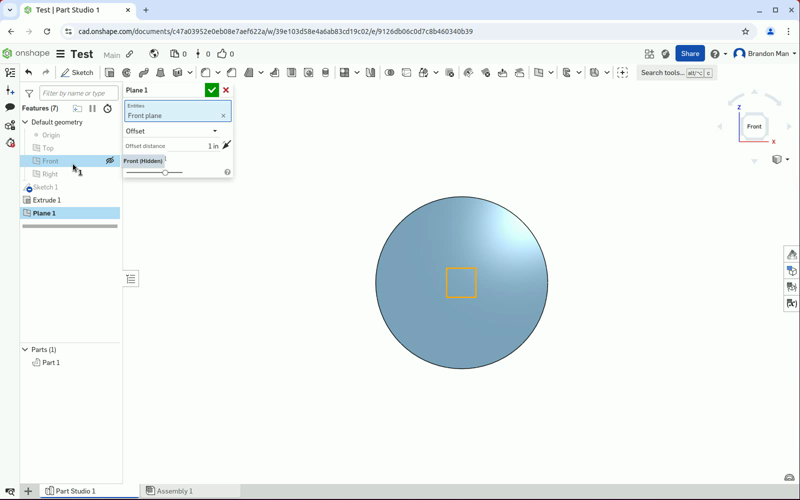
key(tab, 2)
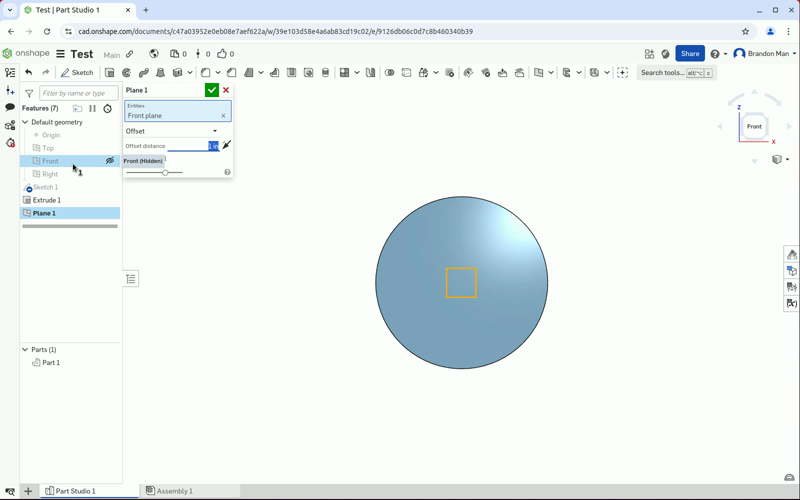
text(23.108)
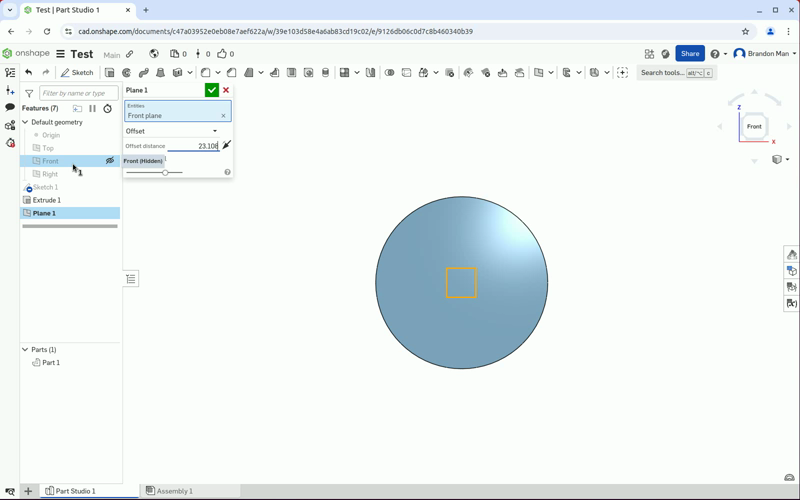
key(enter, 2)
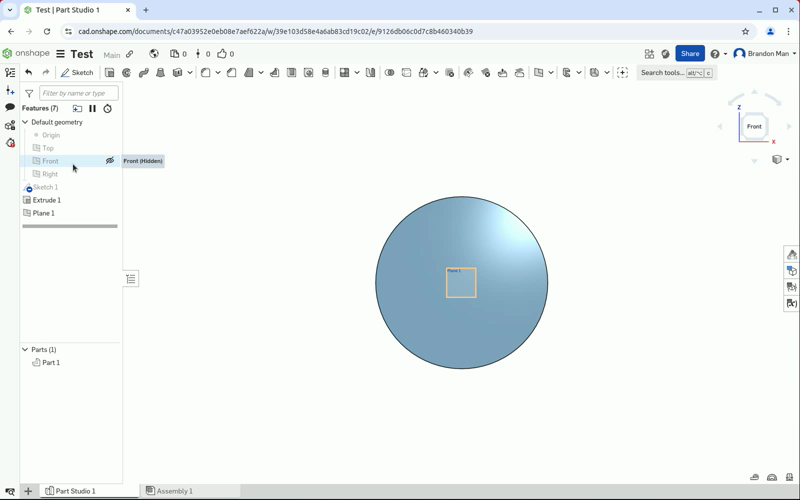
key(shift+s)
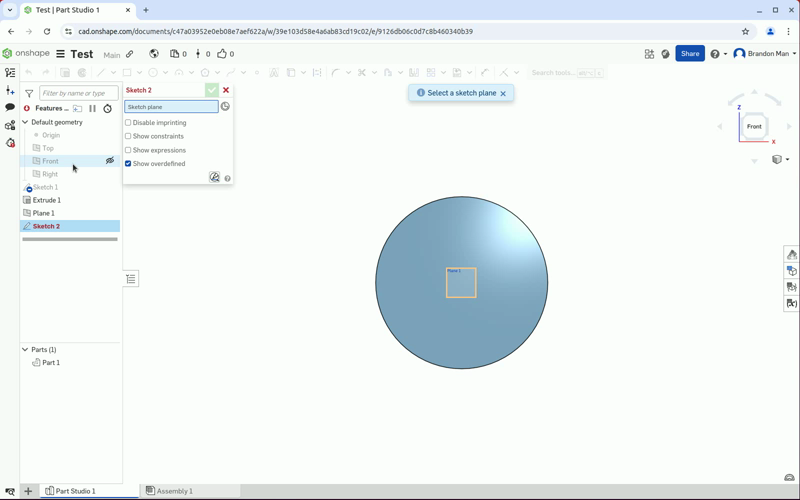
mouse_move(73, 215)
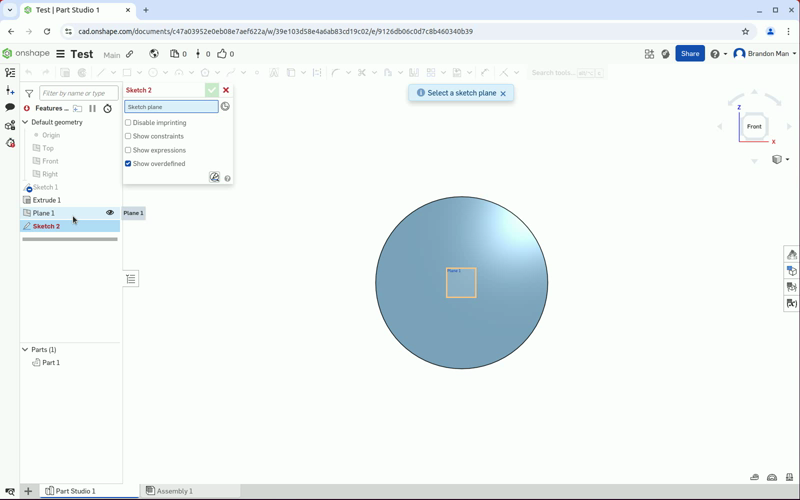
click(73, 215)
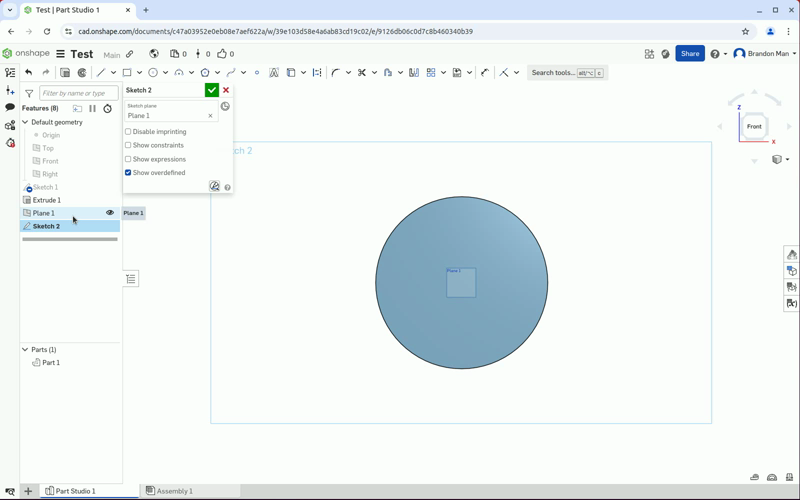
mouse_move(73, 352)
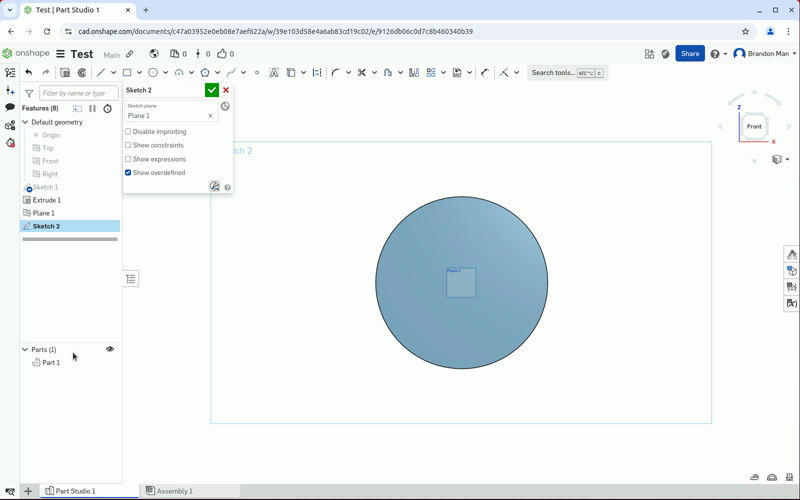
key(y)
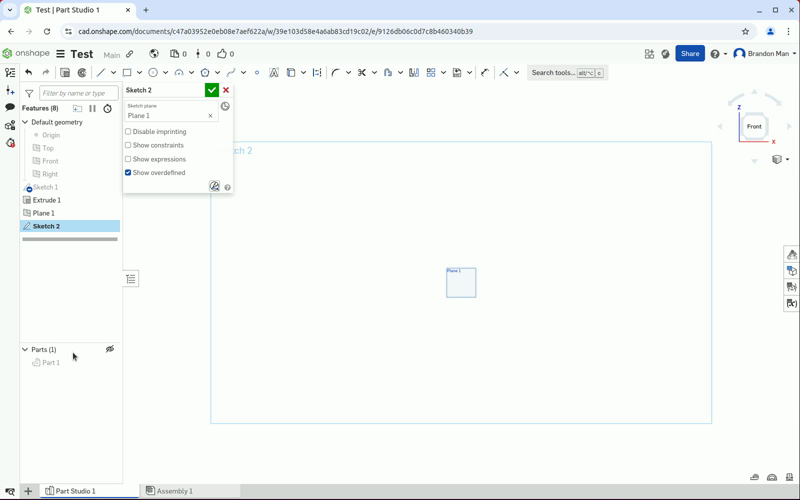
key(c)
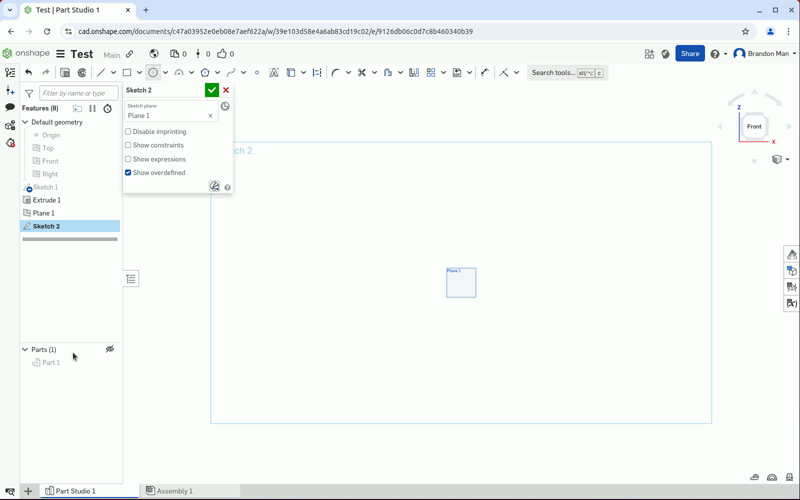
key_down(shift)
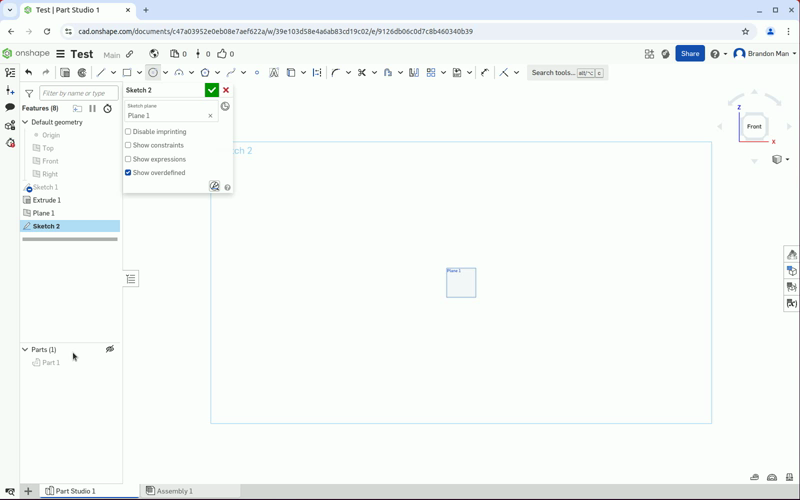
mouse_move(461, 282)
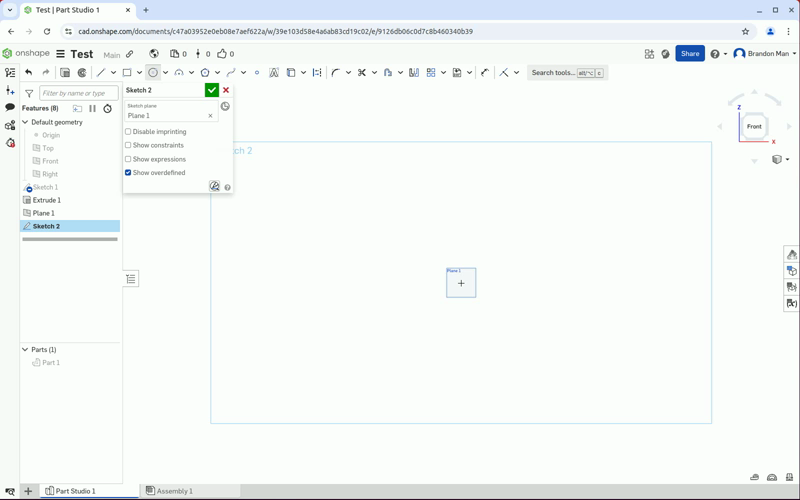
click(461, 282)
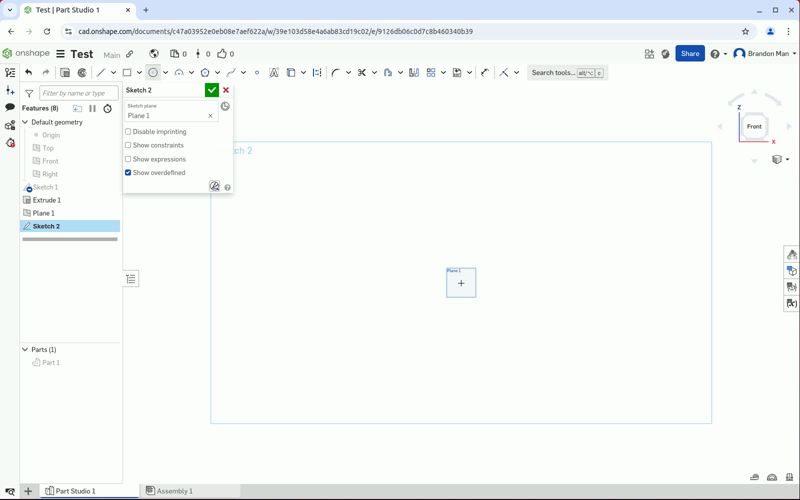
key_up(shift)
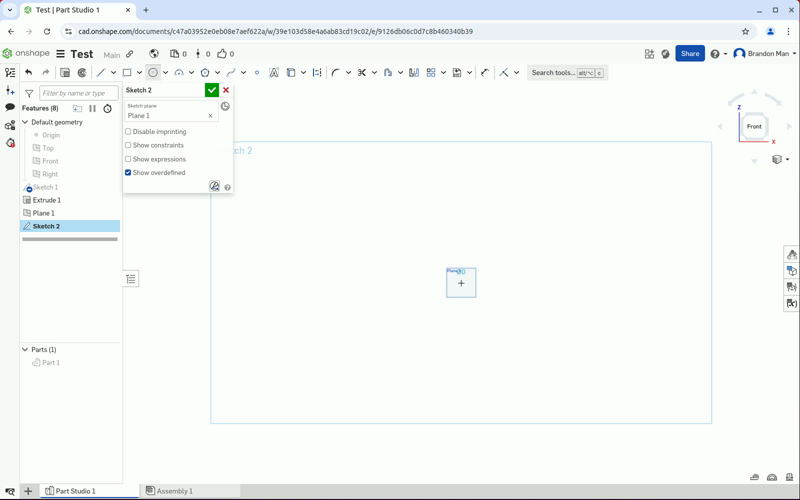
mouse_move(493, 282)
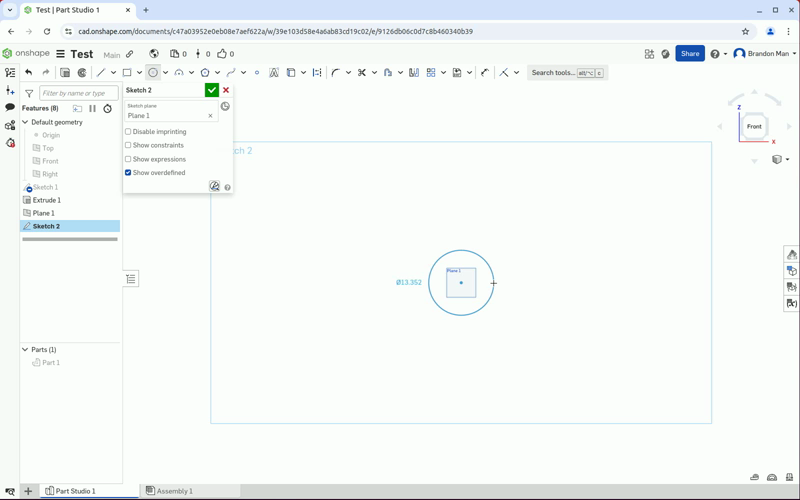
click(493, 282)
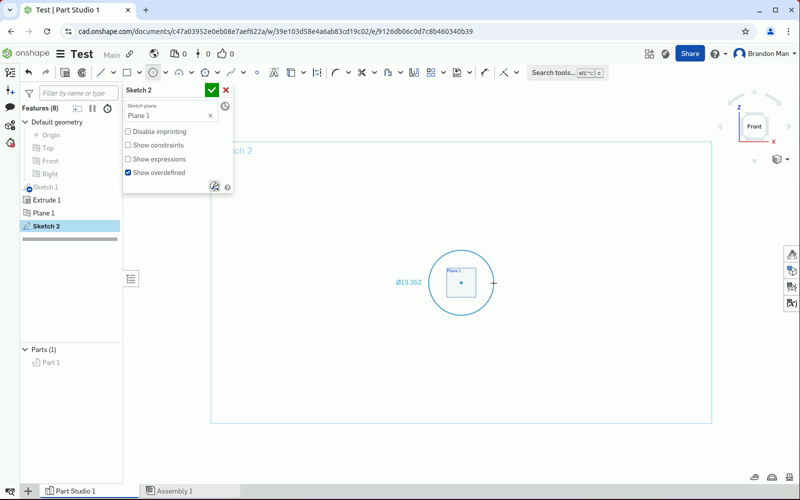
key(esc)
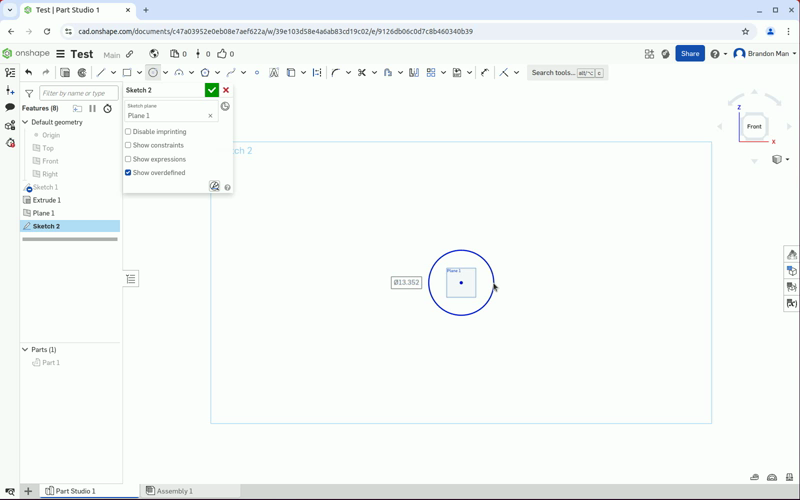
key(c)
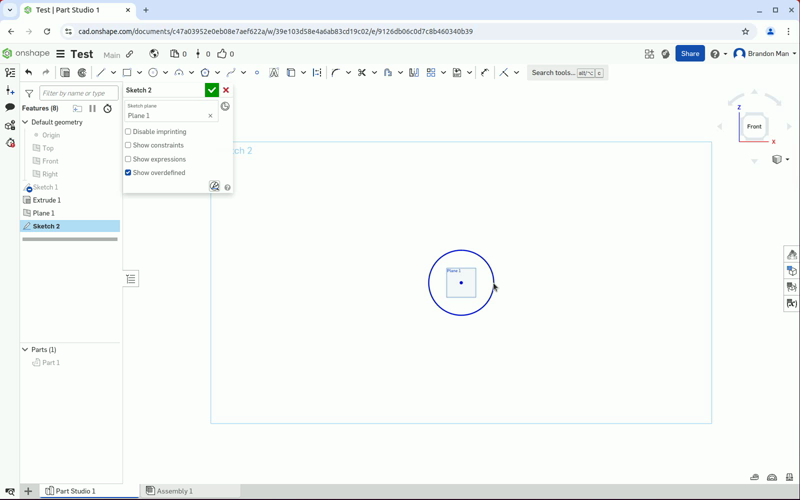
key_down(shift)
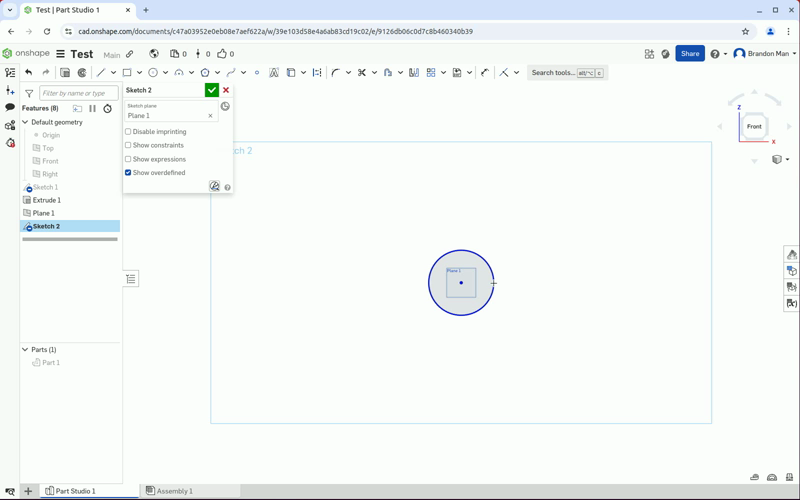
mouse_move(461, 282)
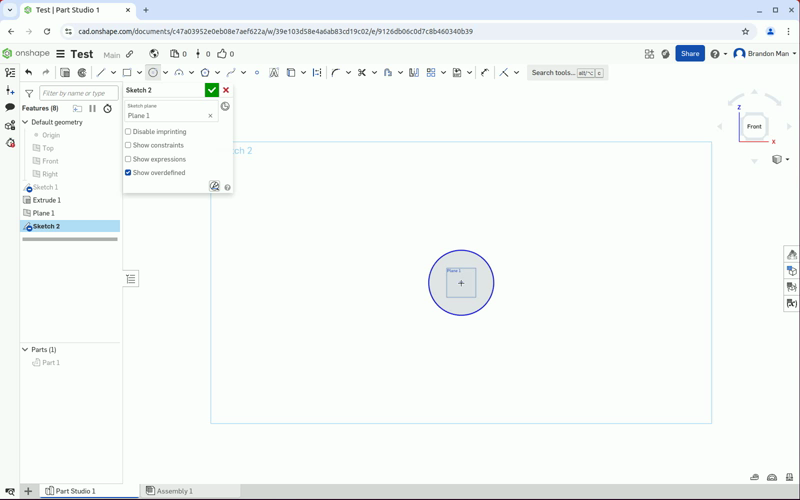
click(461, 282)
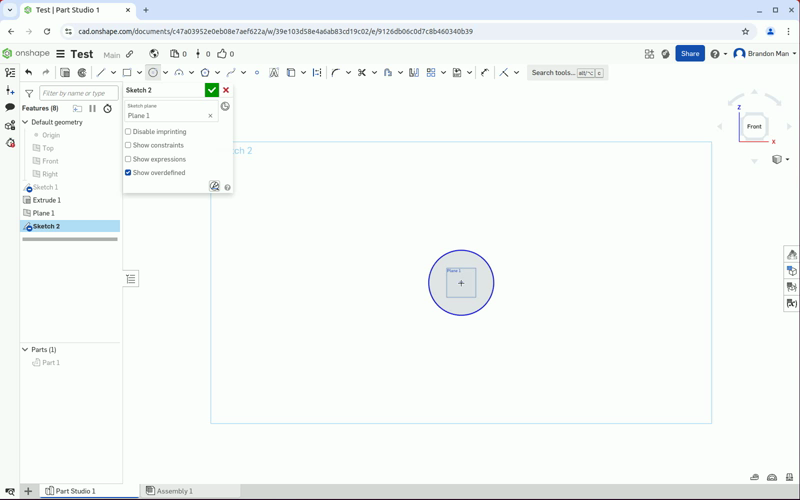
key_up(shift)
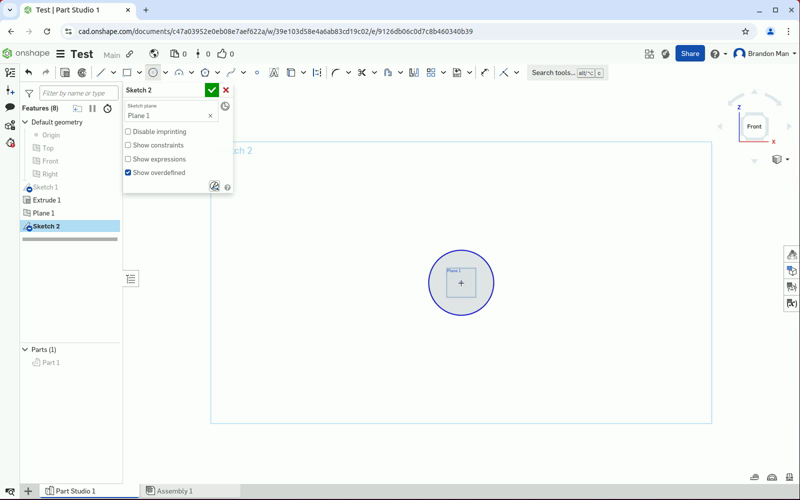
mouse_move(488, 282)
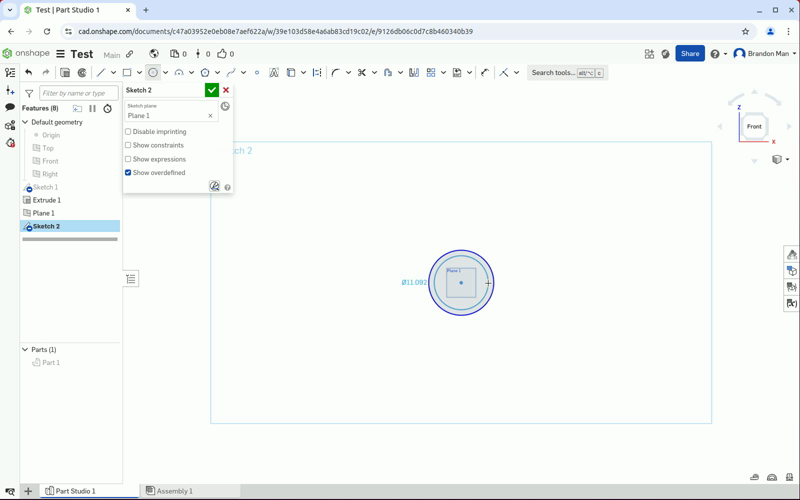
click(488, 282)
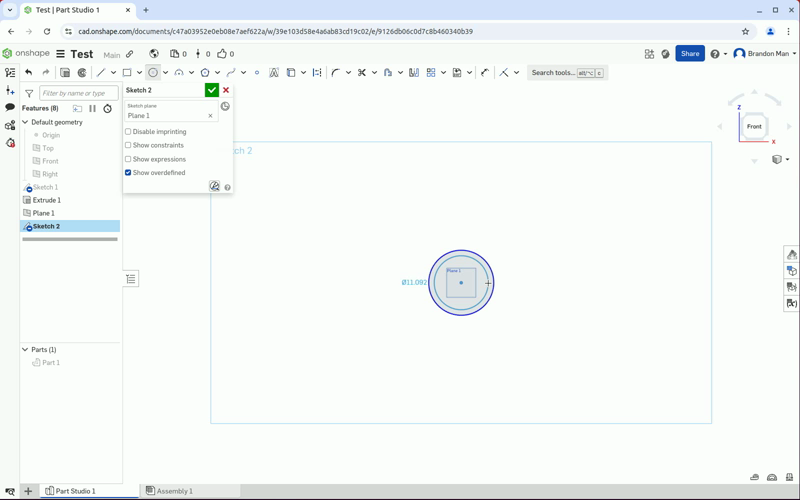
key(esc)
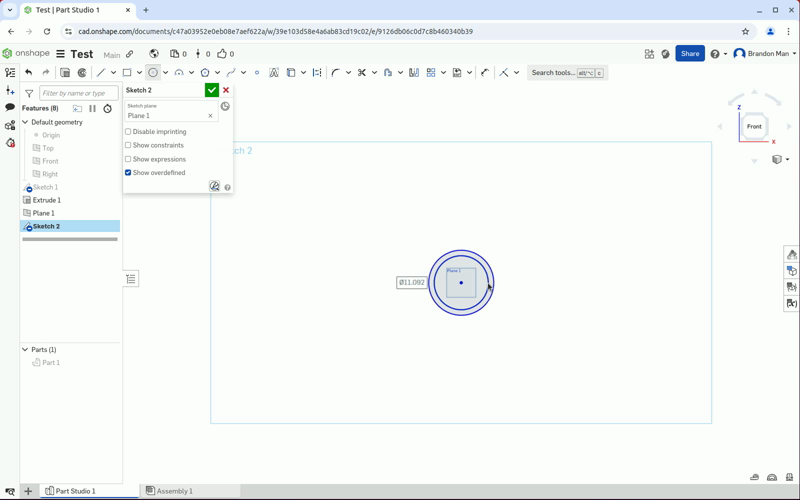
mouse_move(481, 302)
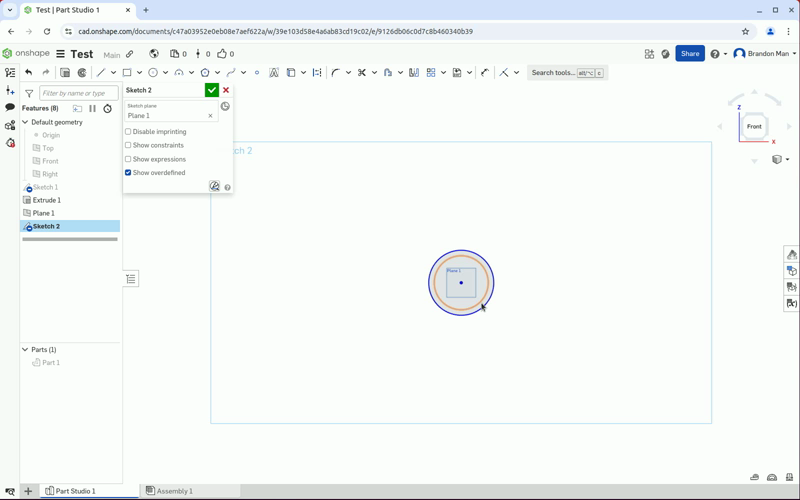
scroll(6)
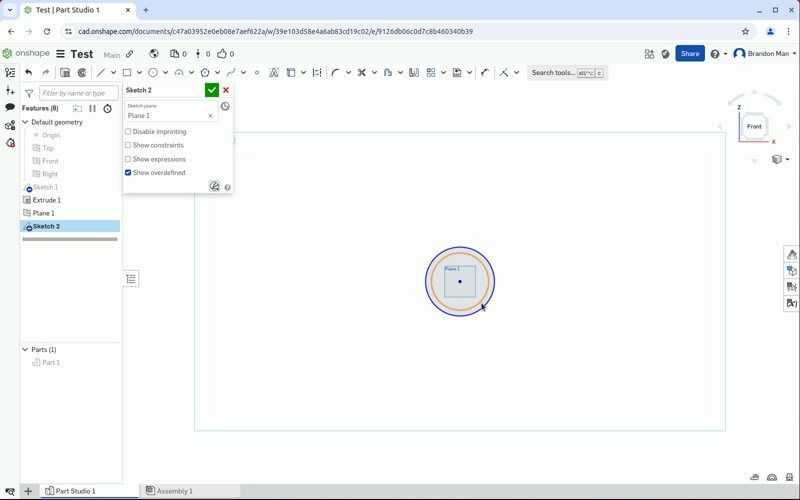
scroll(6)
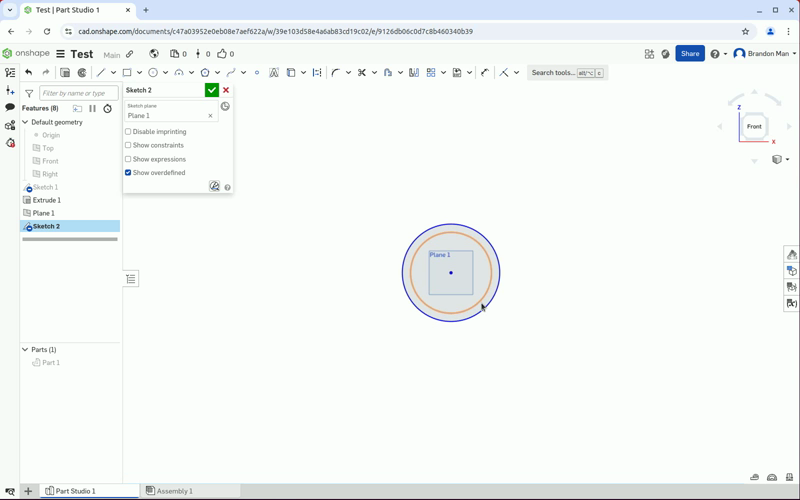
scroll(6)
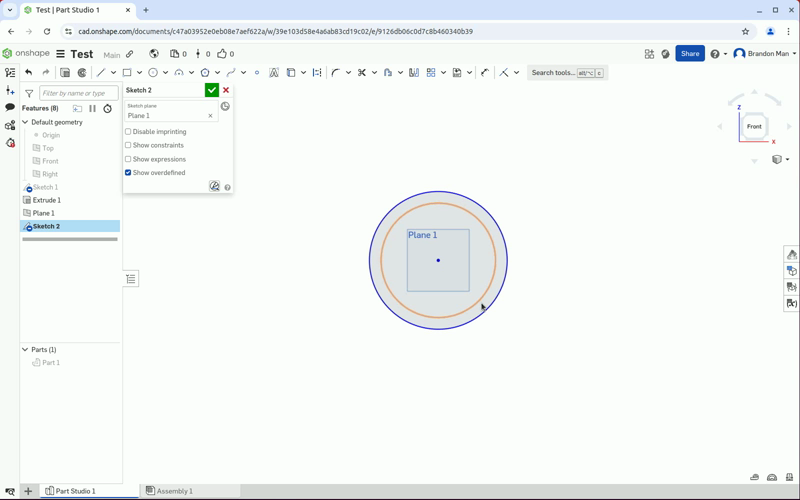
scroll(6)
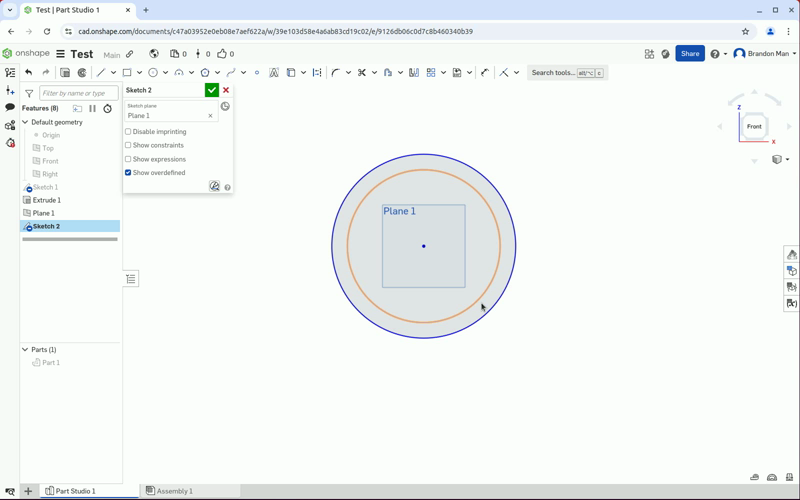
scroll(6)
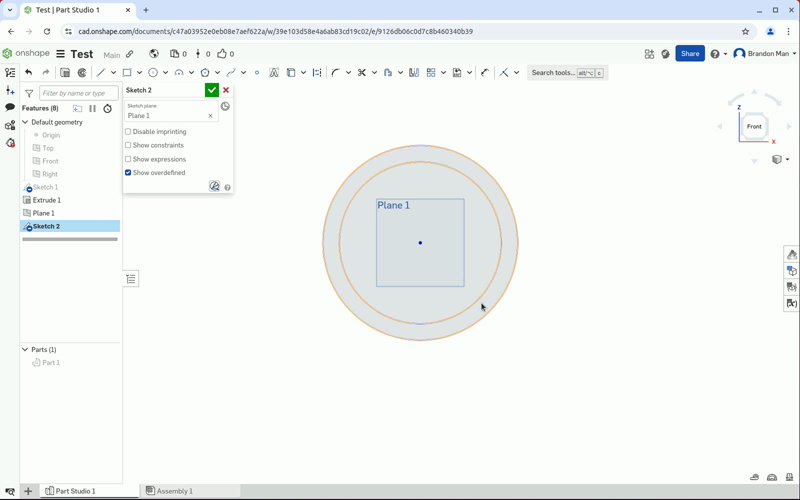
scroll(6)
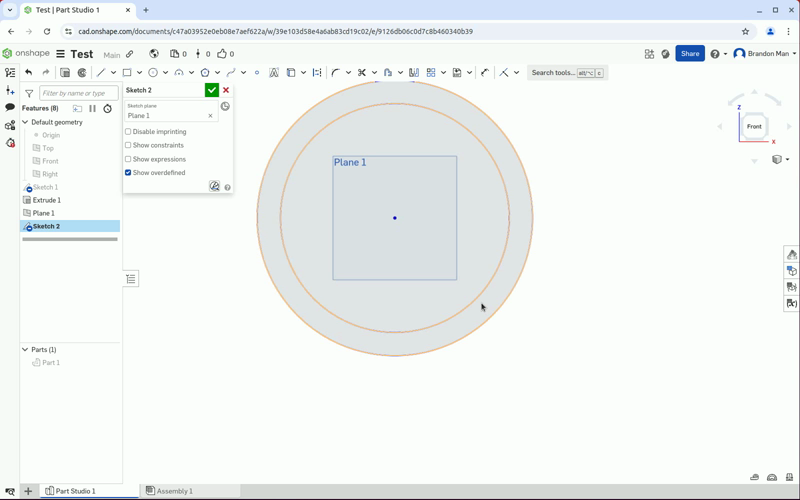
scroll(6)
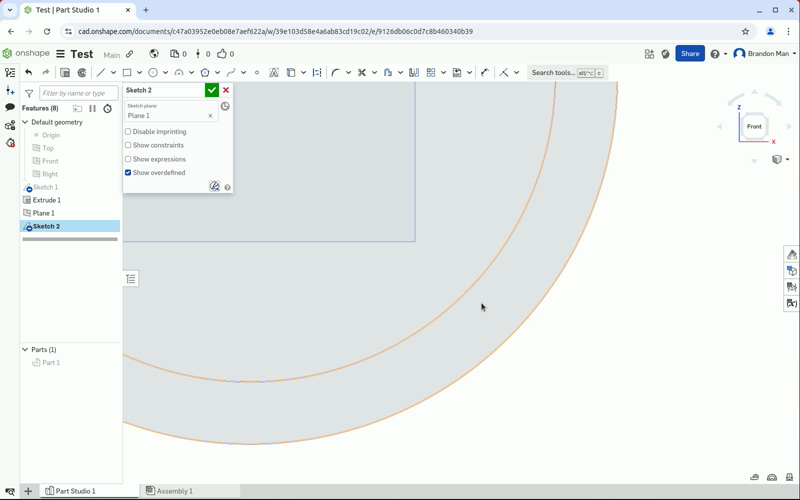
click(481, 302)
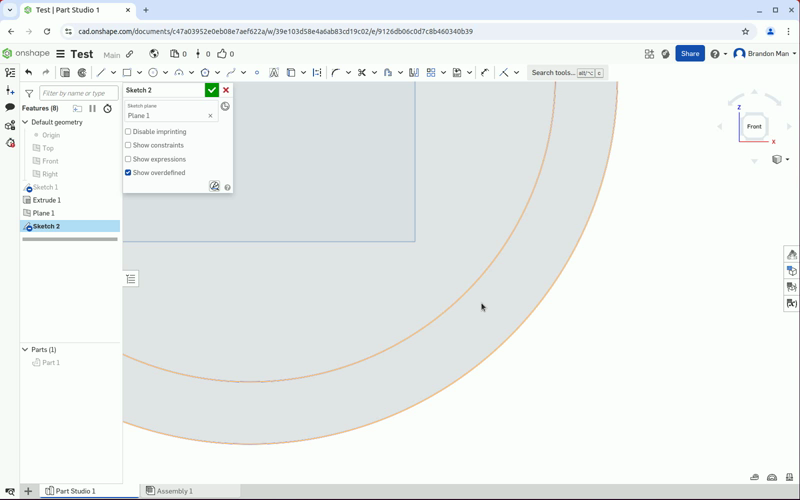
scroll(-6)
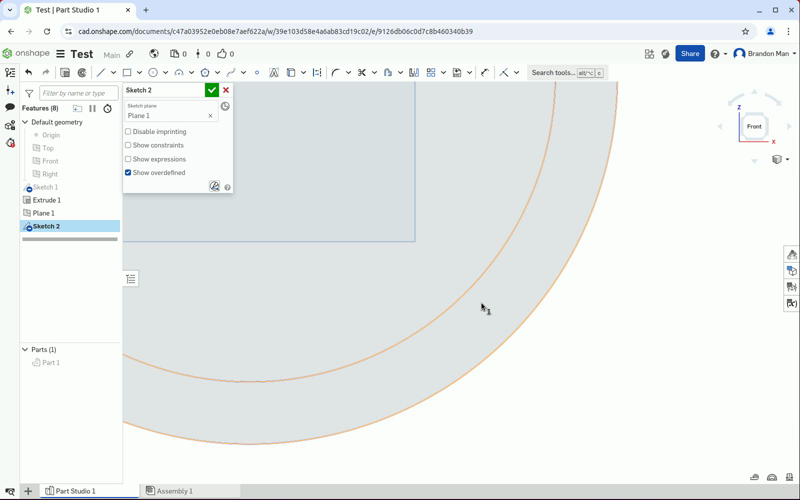
scroll(-6)
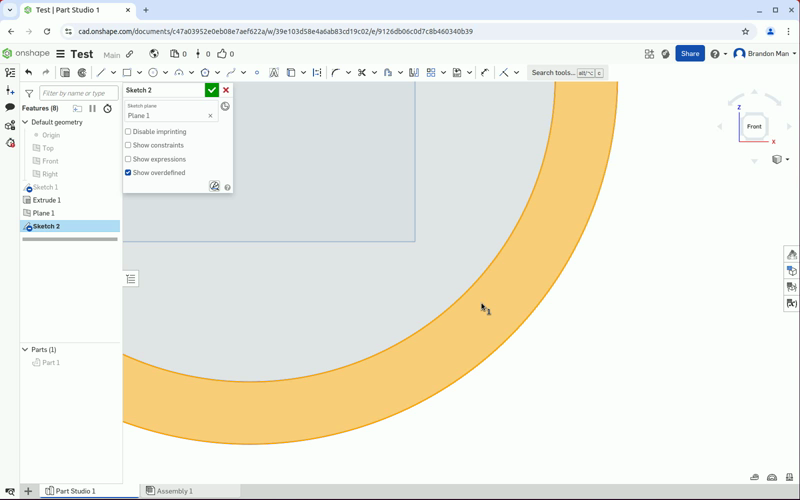
scroll(-6)
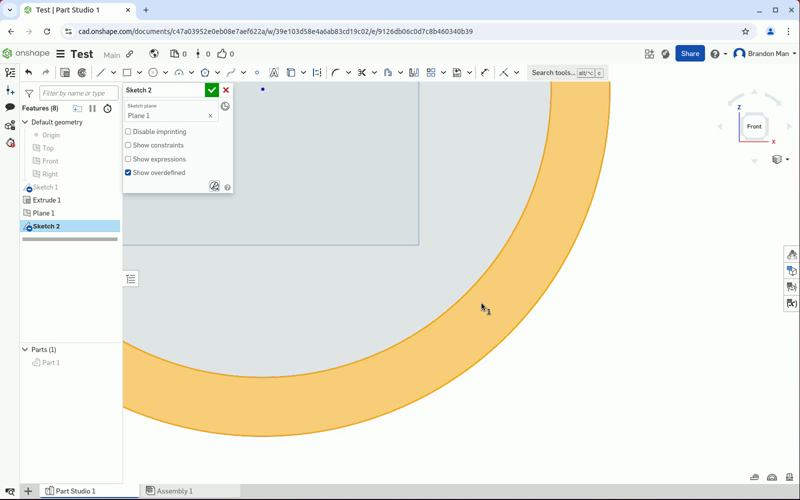
scroll(-6)
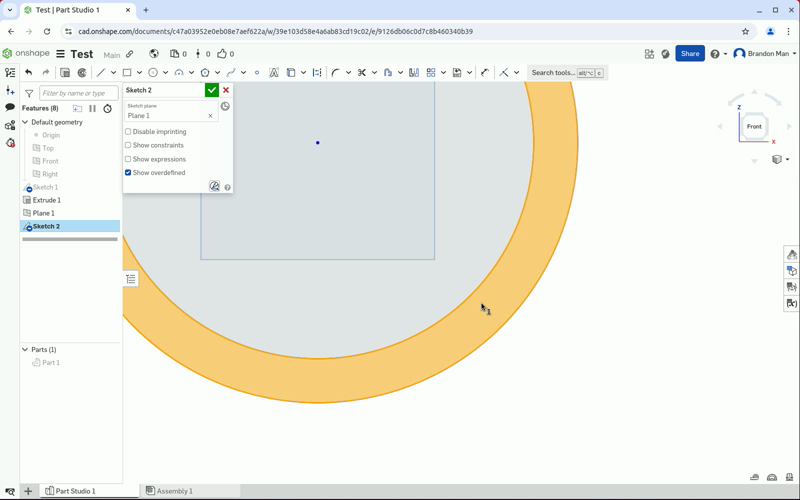
scroll(-6)
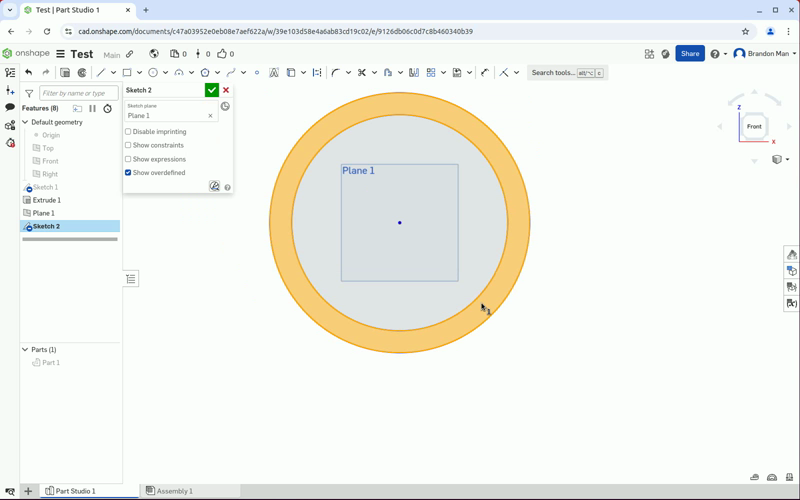
scroll(-6)
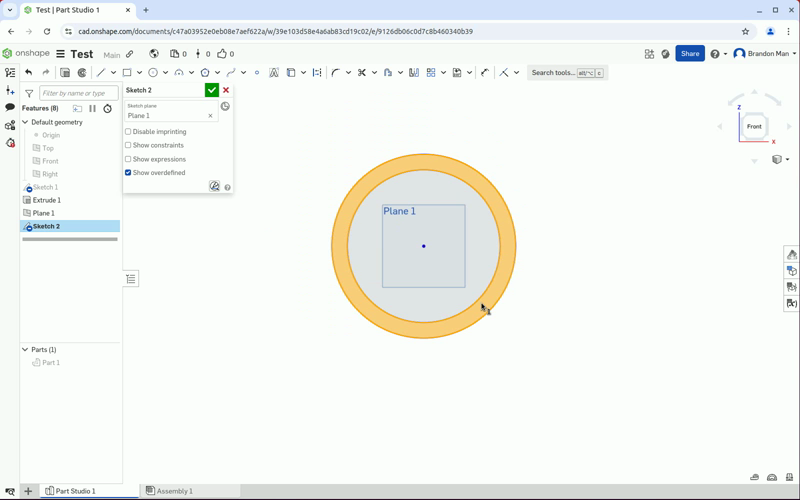
scroll(-6)
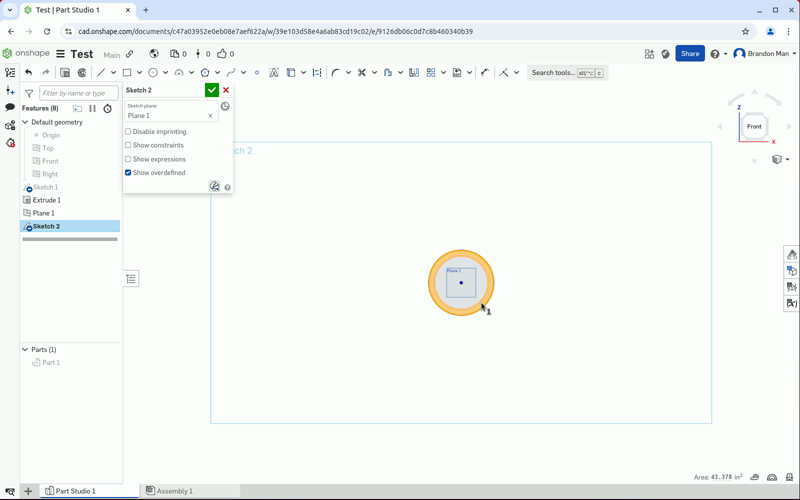
mouse_move(73, 352)
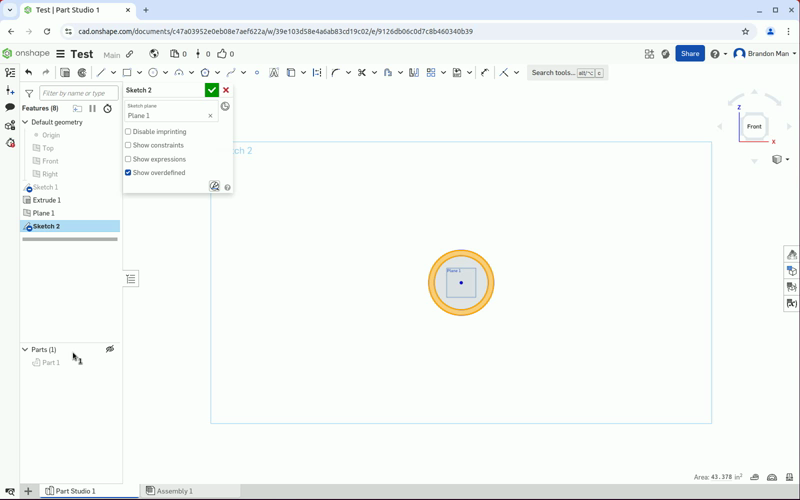
key(shift+y)
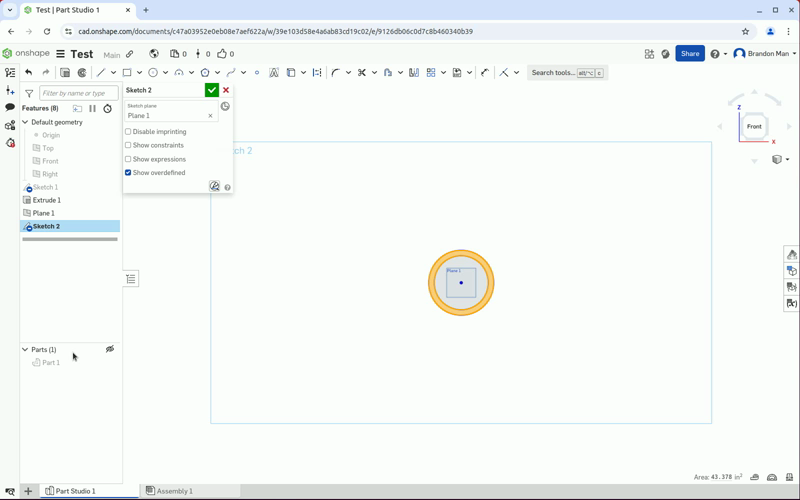
key(shift+e)
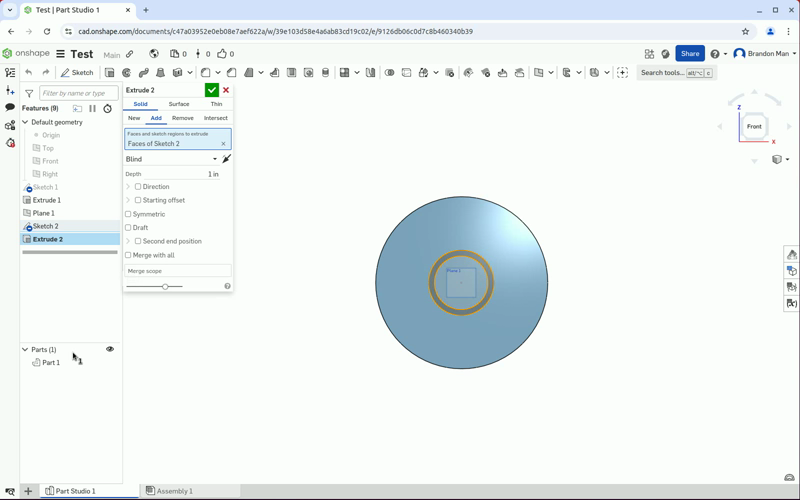
mouse_move(143, 106)
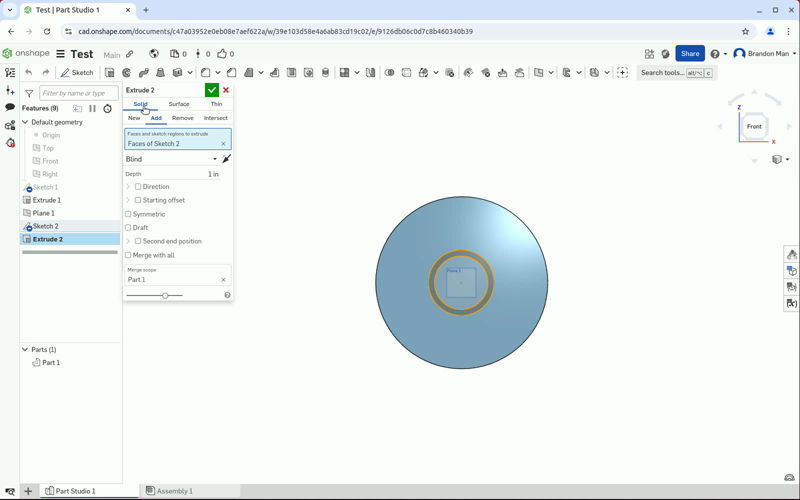
click(143, 106)
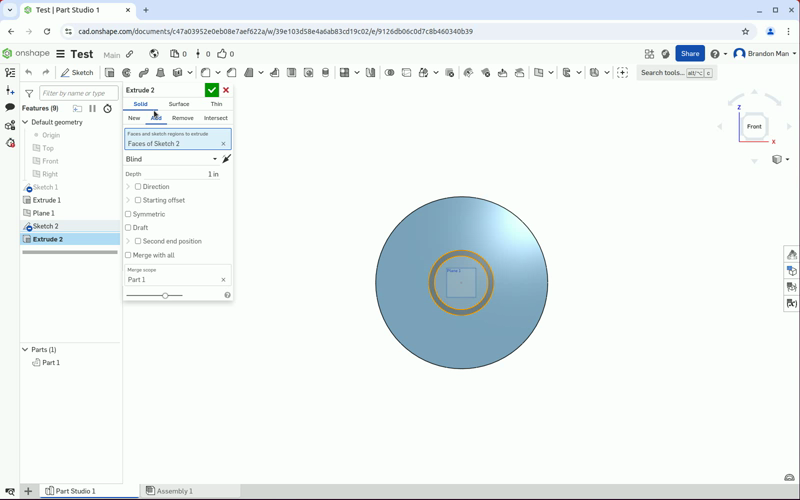
mouse_move(186, 120)
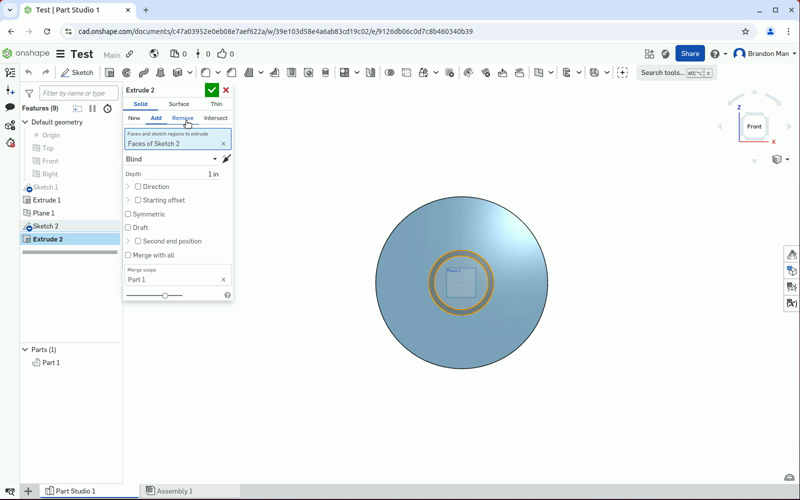
click(186, 120)
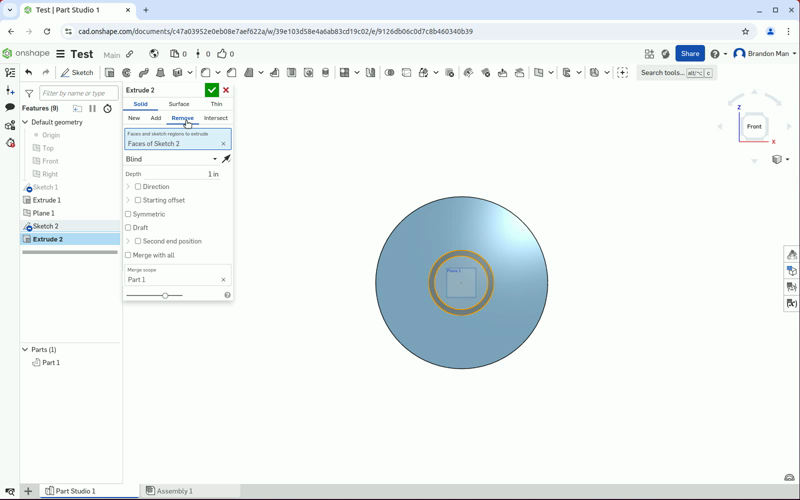
key(tab, 4)
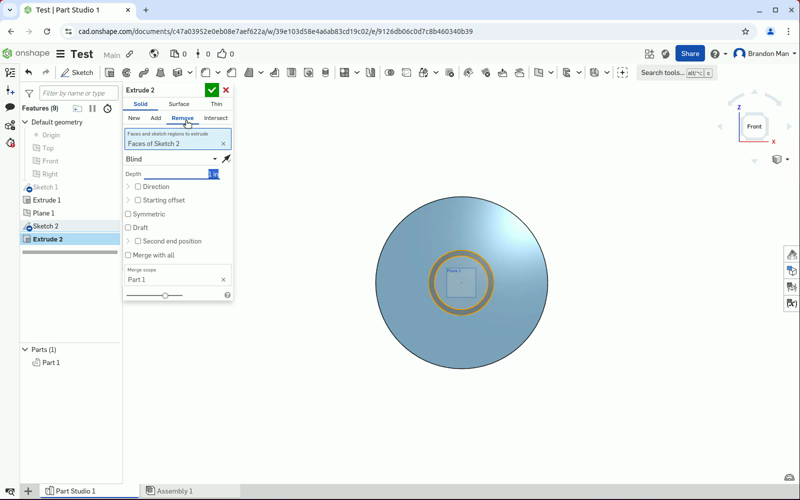
text(21.183)
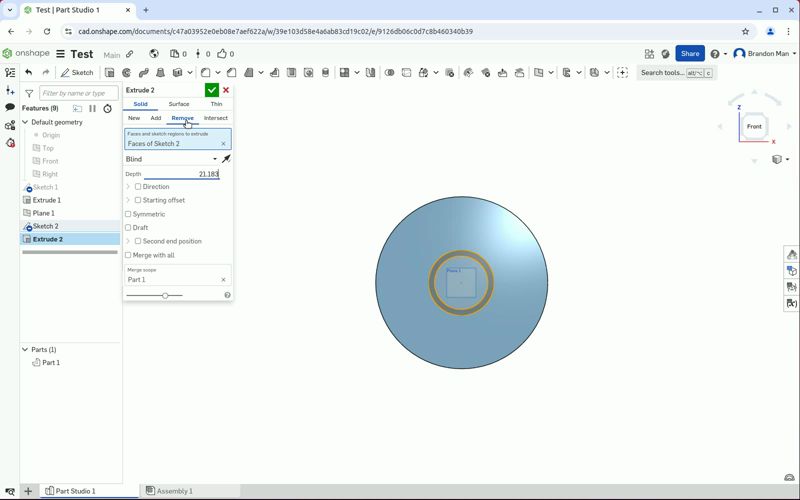
key(tab, 6)
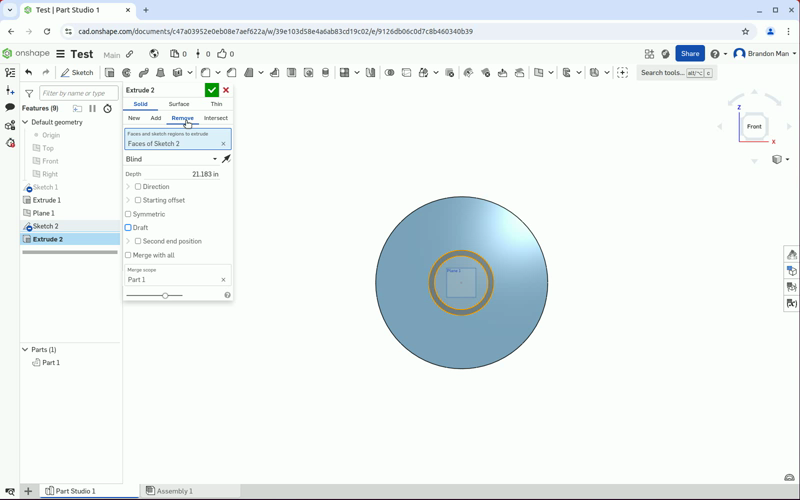
key(space)
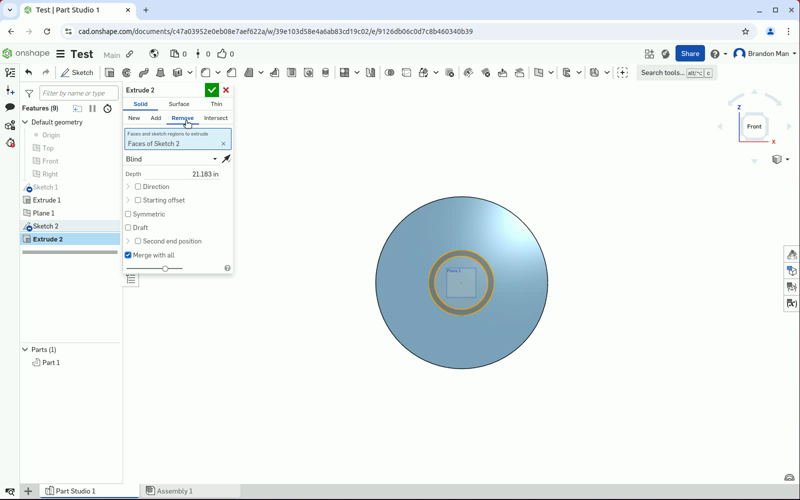
key(enter)
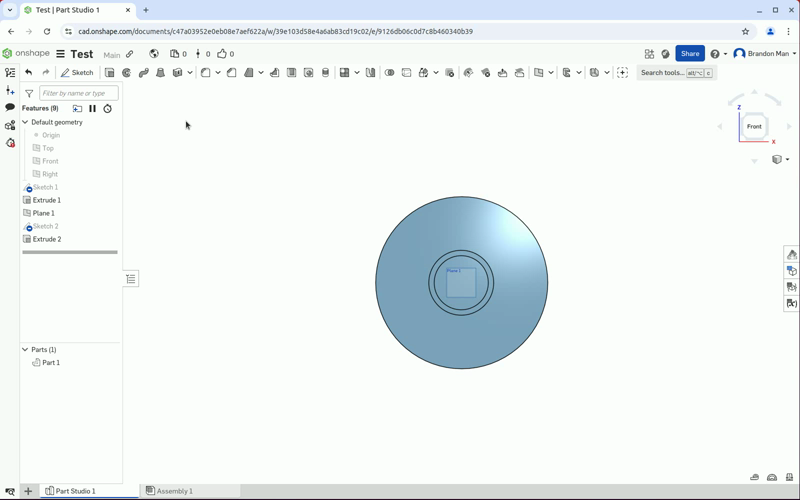
key(shift+h)
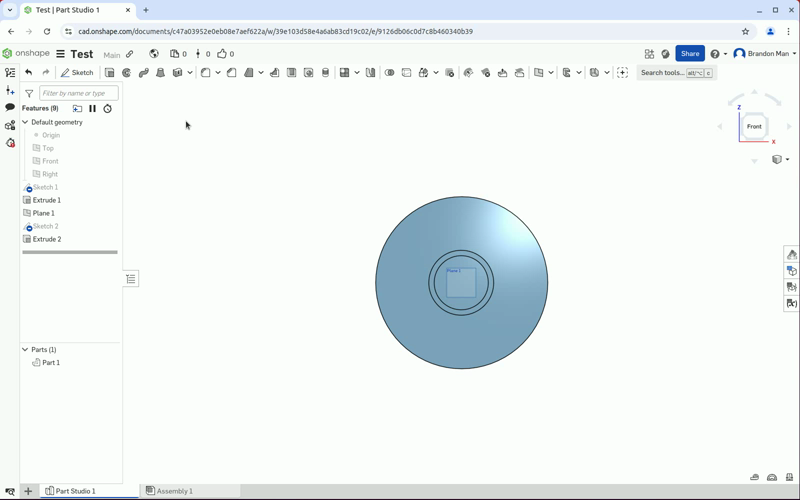
key(shift+h)
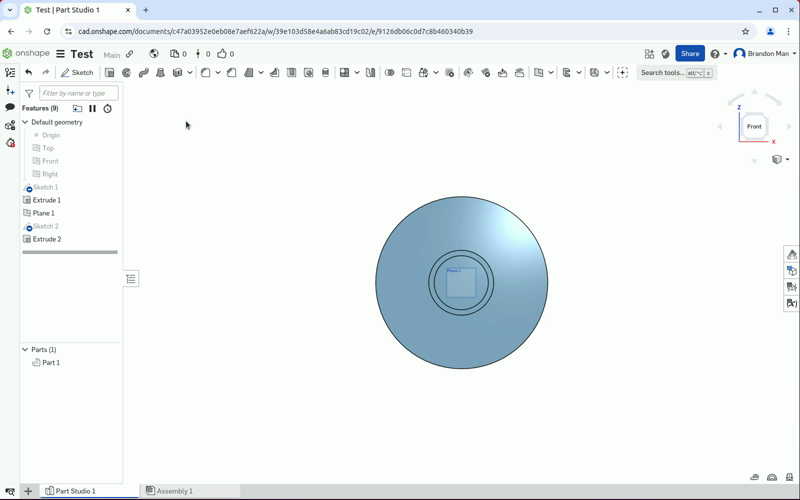
mouse_move(73, 189)
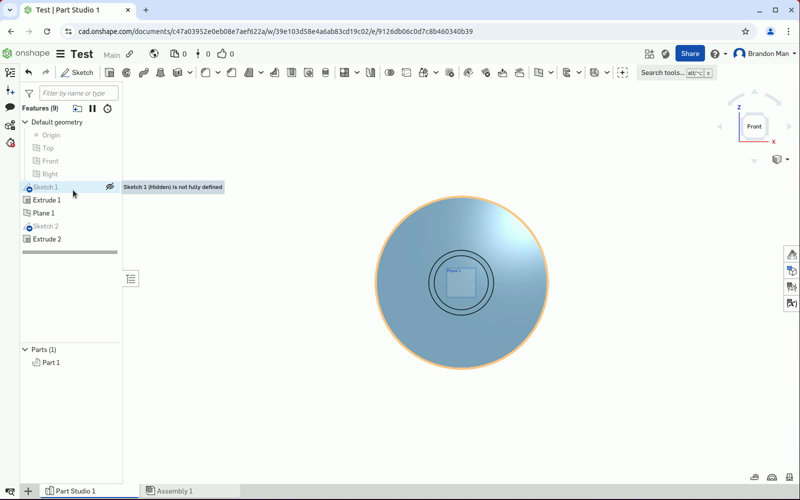
click(73, 189)
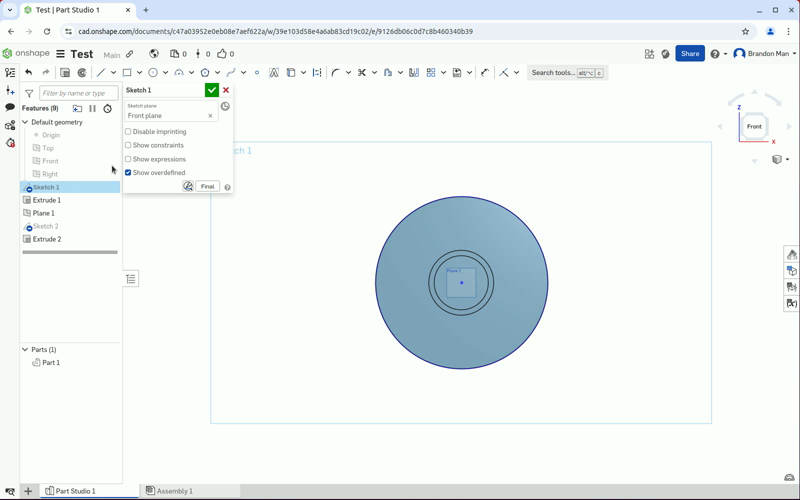
mouse_move(229, 92)
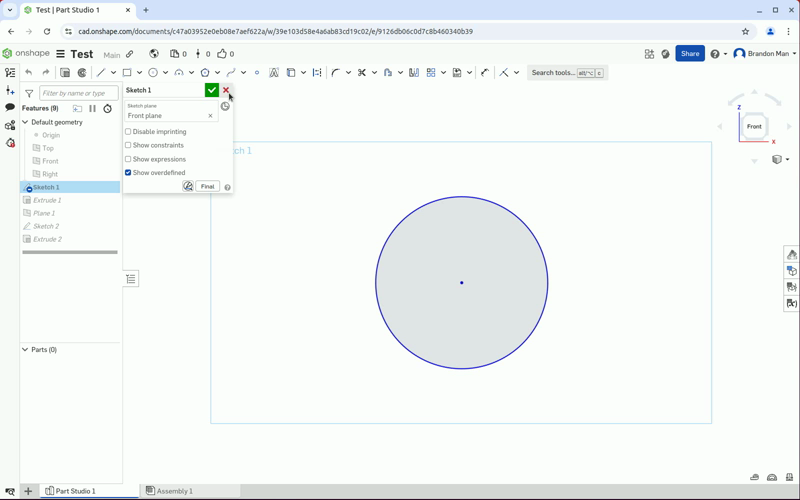
click(229, 92)
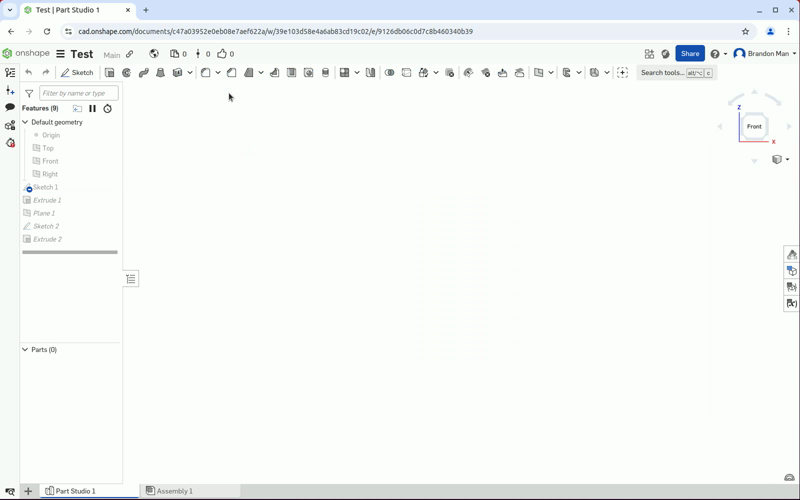
key(shift+s)
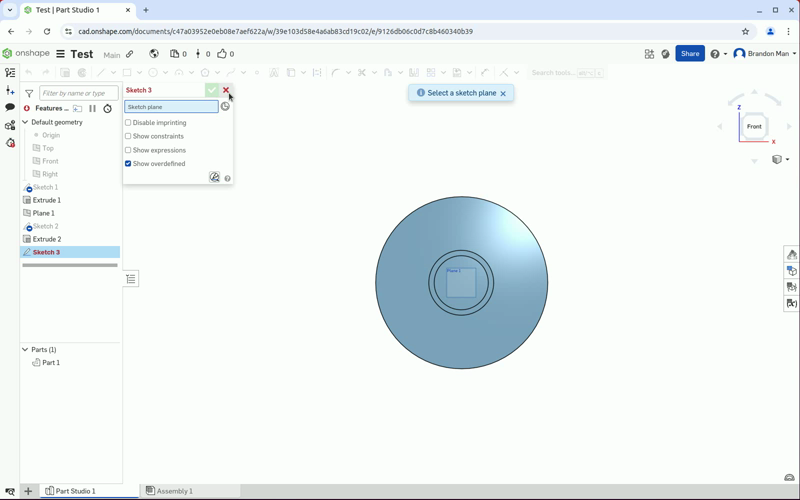
mouse_move(73, 215)
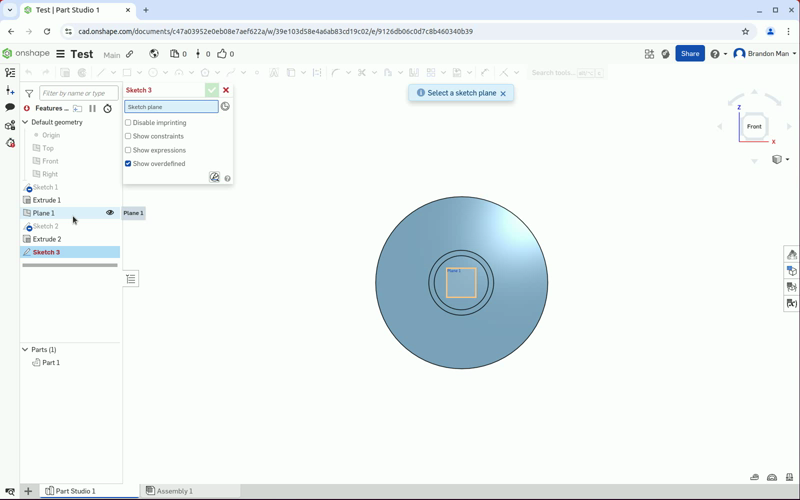
click(73, 215)
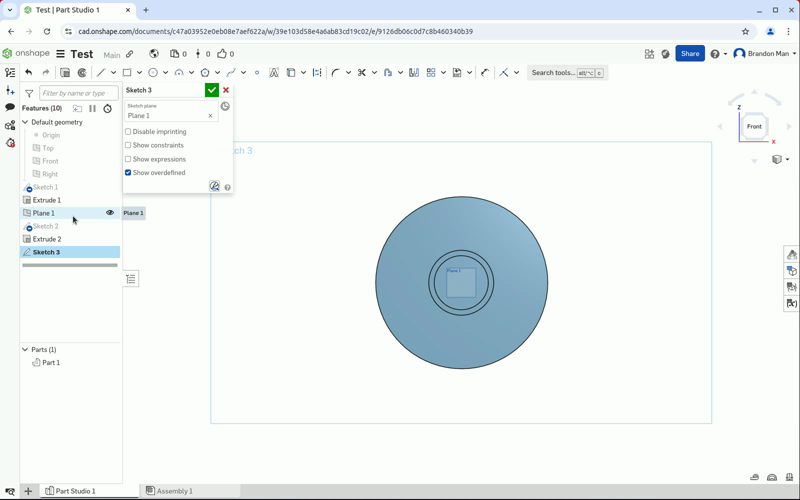
mouse_move(73, 352)
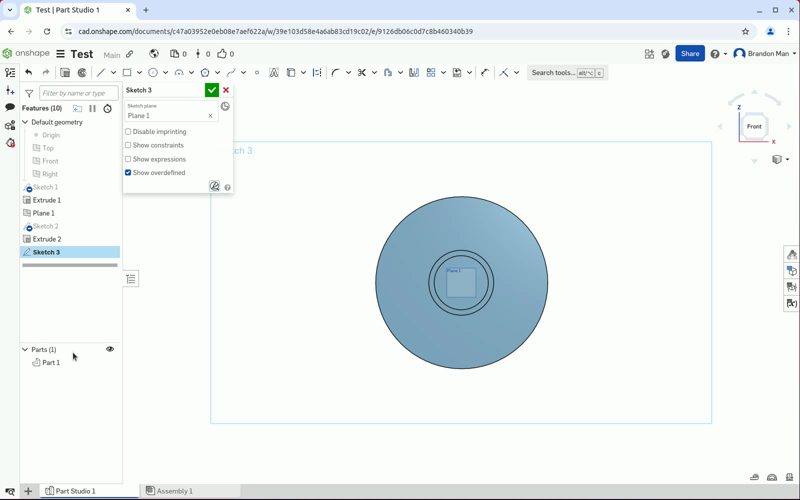
key(y)
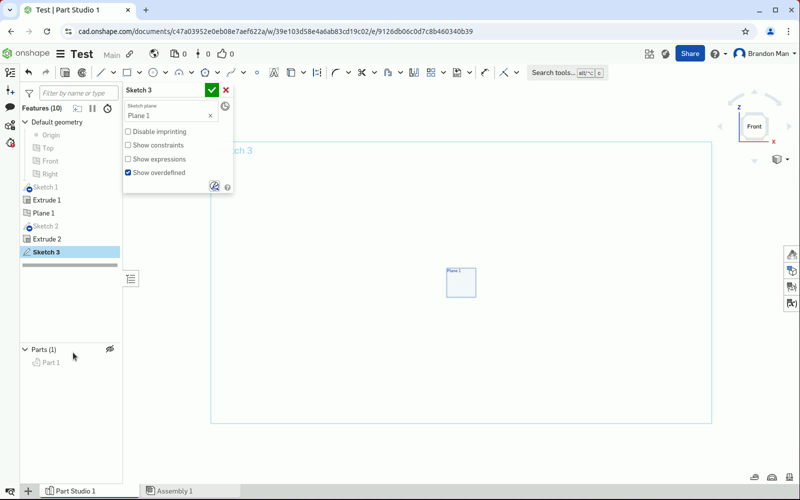
key(c)
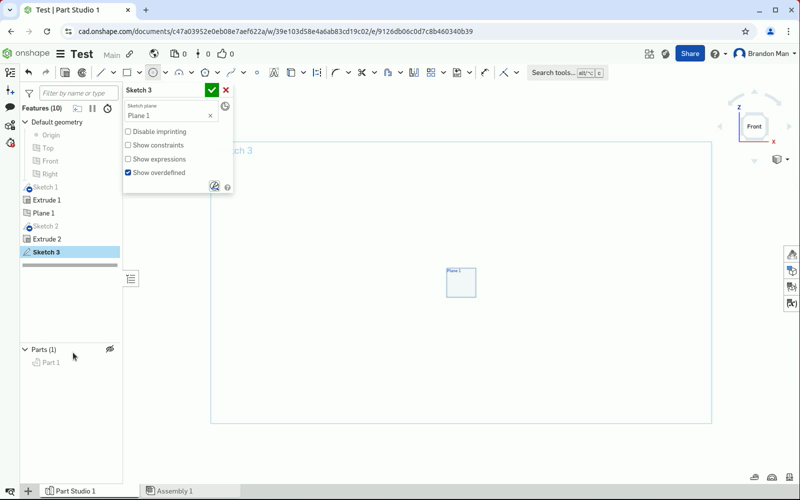
key_down(shift)
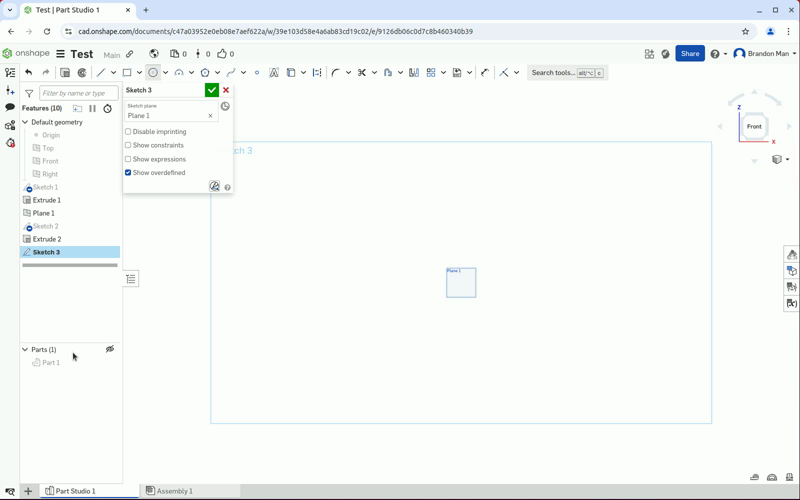
mouse_move(460, 282)
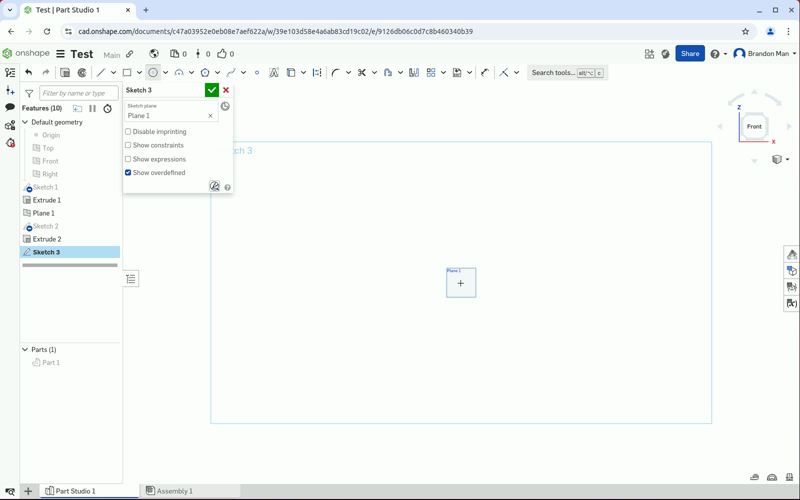
click(460, 282)
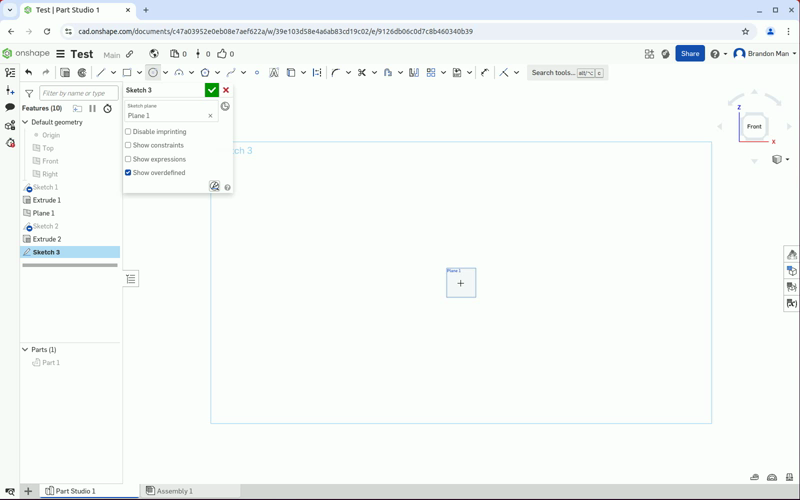
key_up(shift)
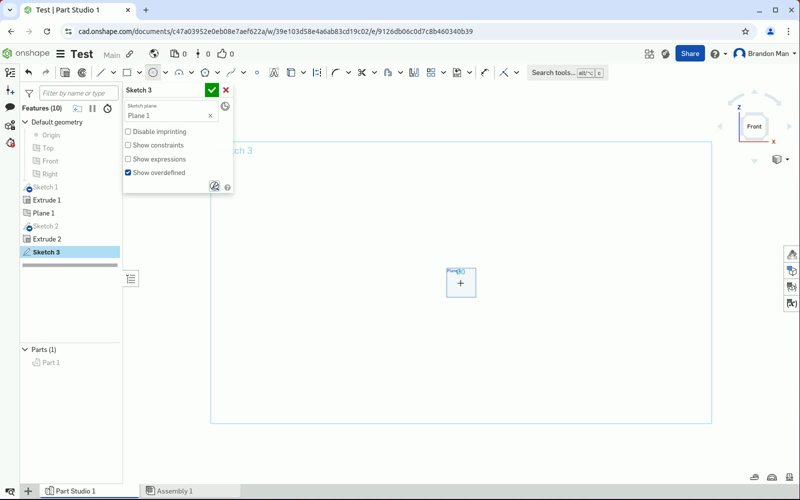
mouse_move(487, 282)
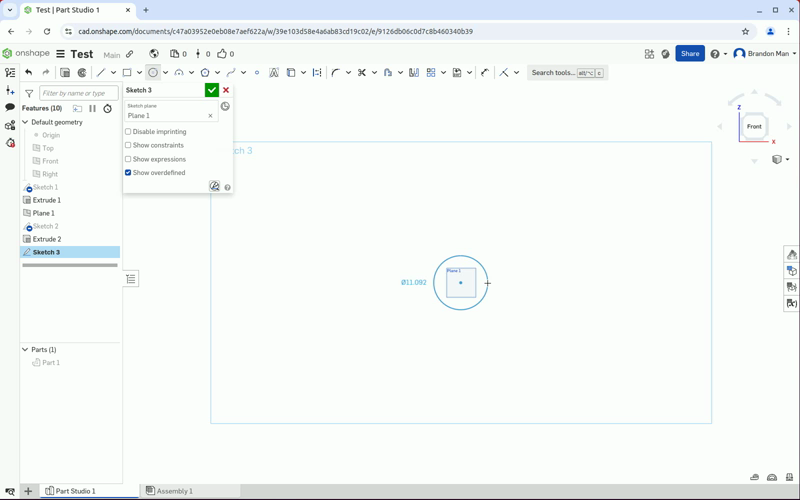
click(487, 282)
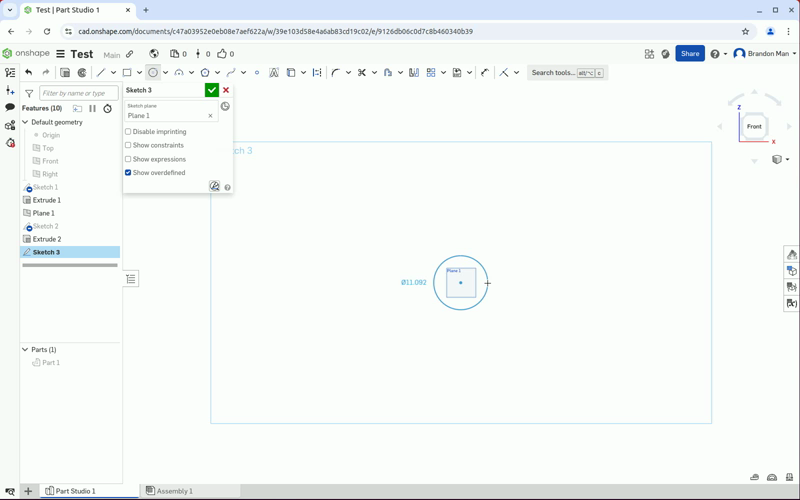
key(esc)
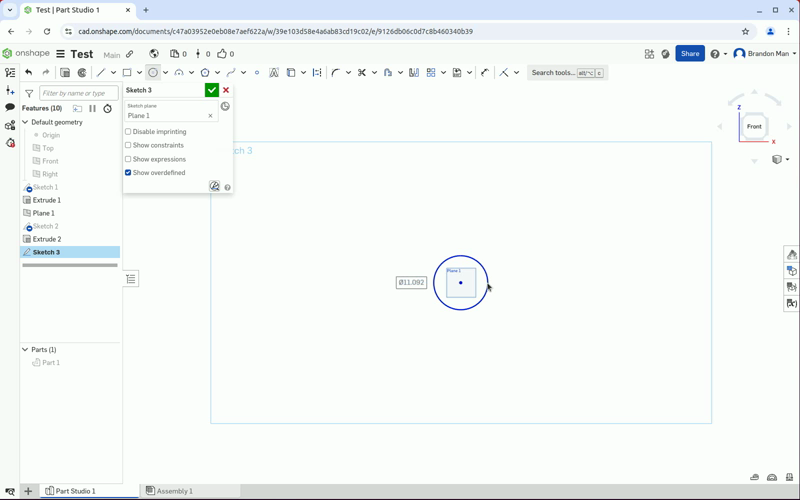
mouse_move(469, 265)
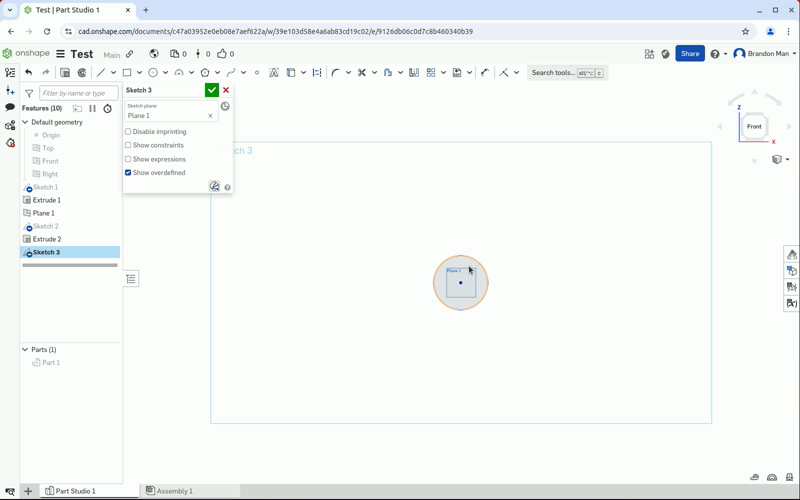
click(469, 265)
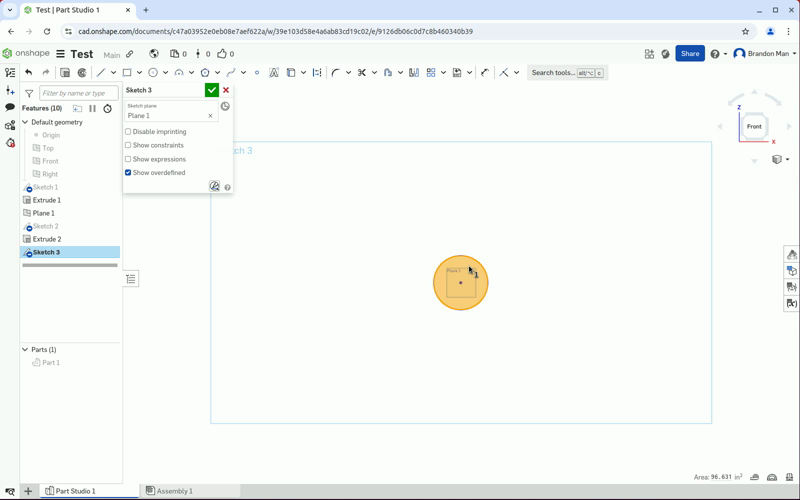
mouse_move(73, 352)
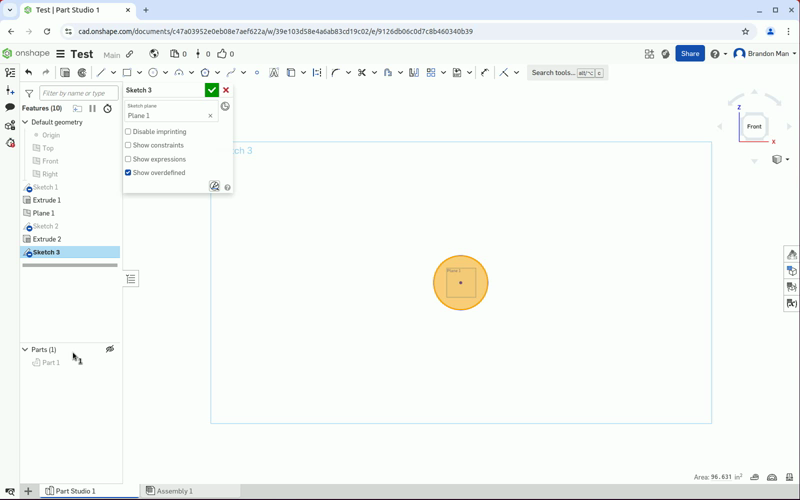
key(shift+y)
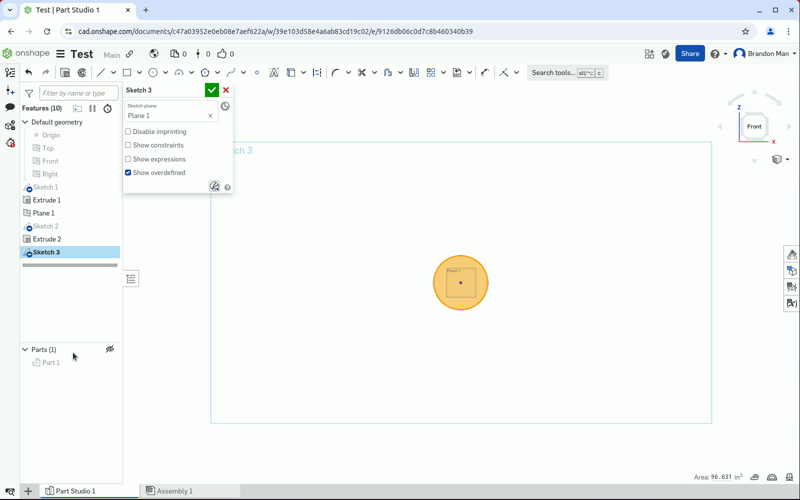
key(shift+e)
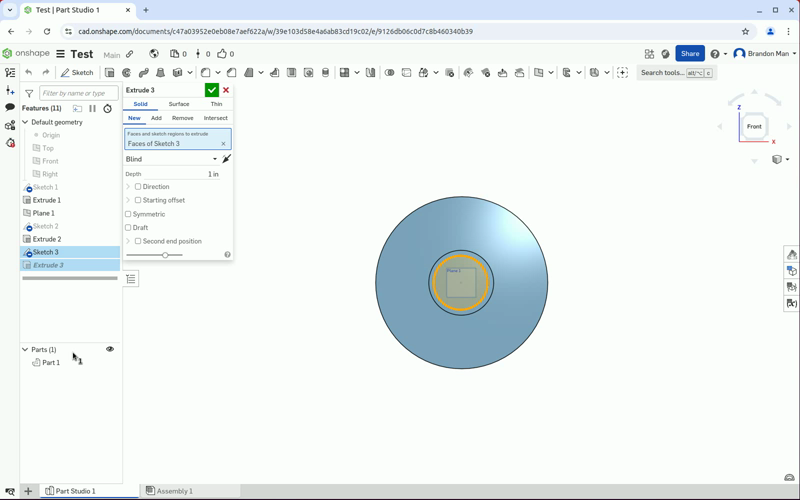
mouse_move(143, 106)
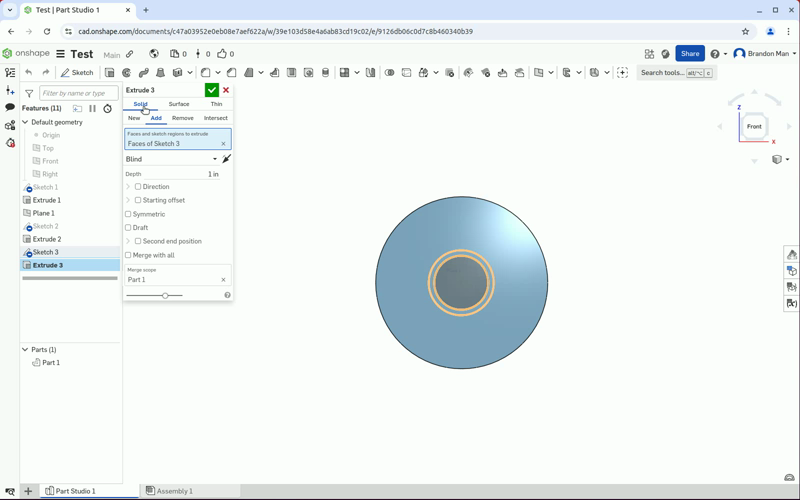
click(143, 106)
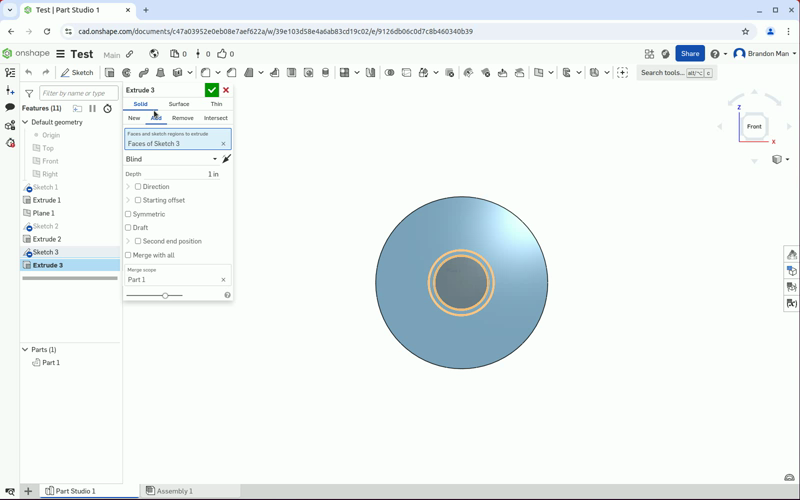
mouse_move(186, 120)
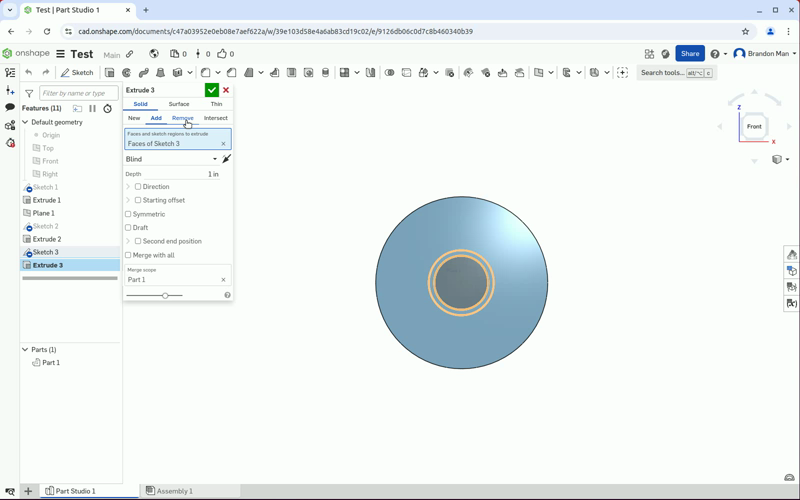
click(186, 120)
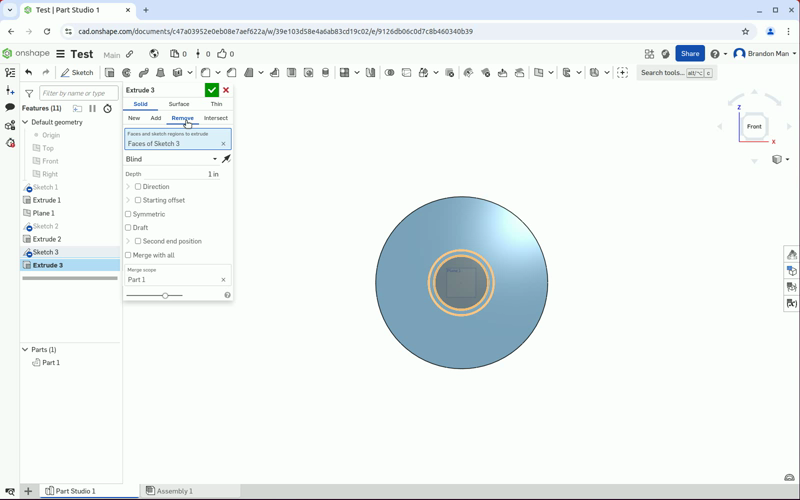
key(tab, 4)
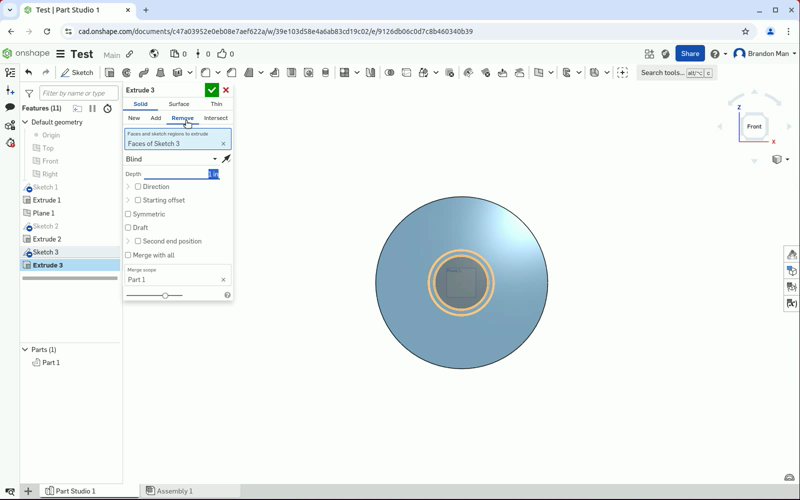
text(21.183)
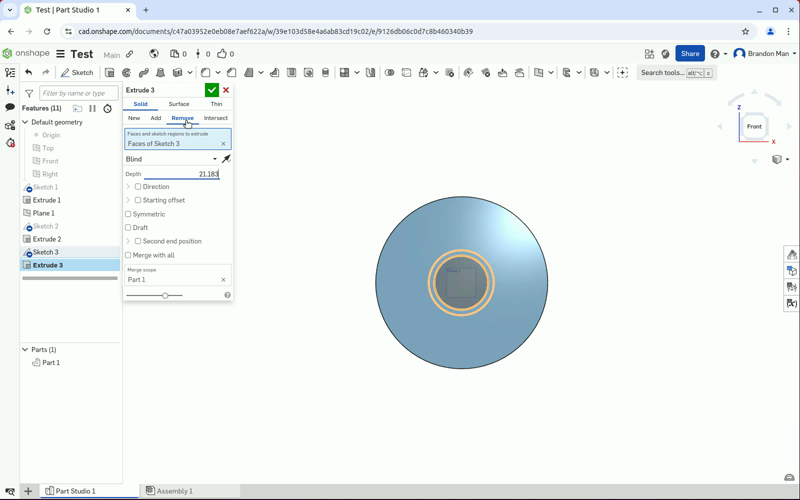
key(tab, 6)
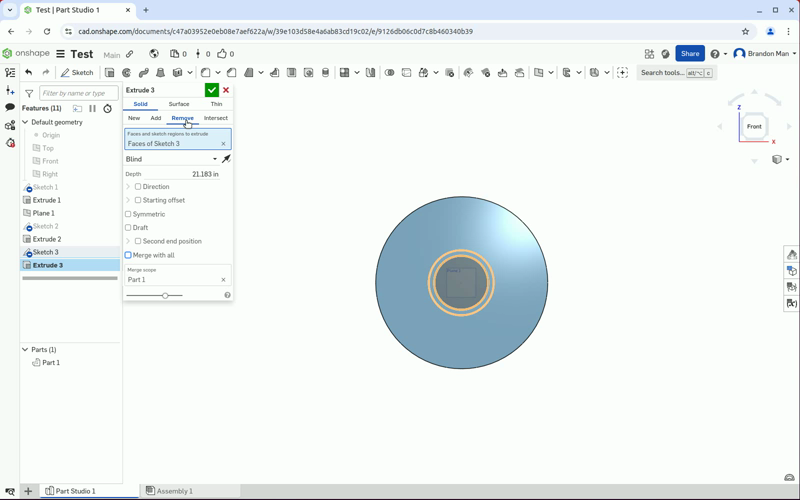
key(space)
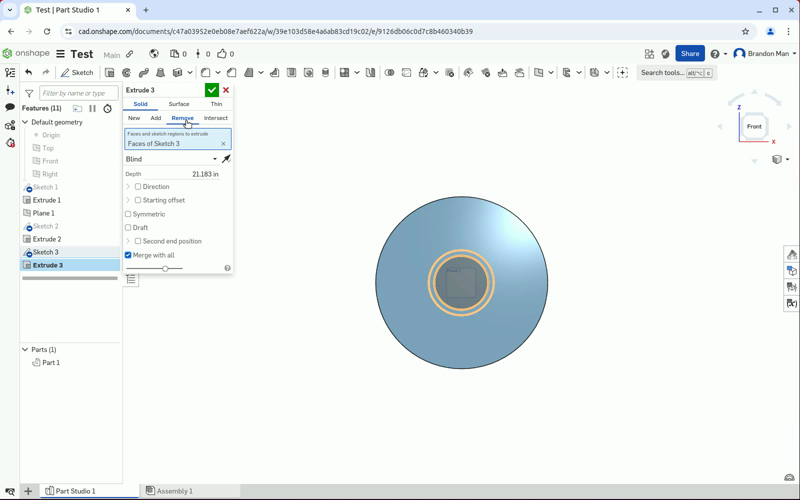
key(enter)
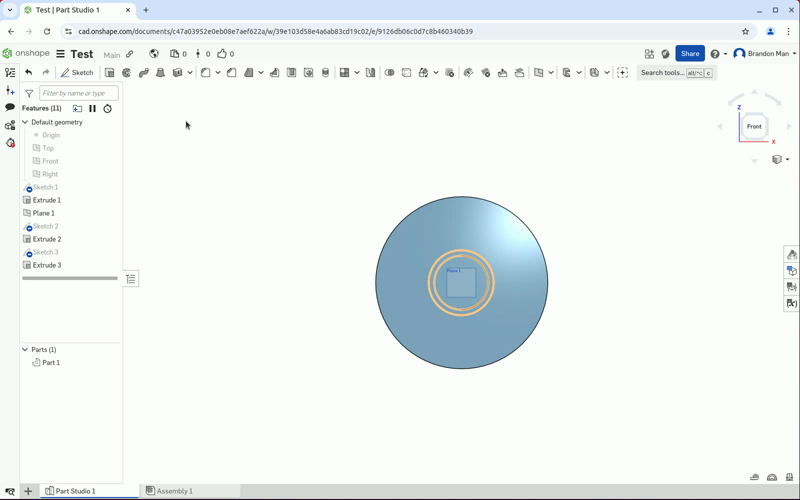
key(shift+h)
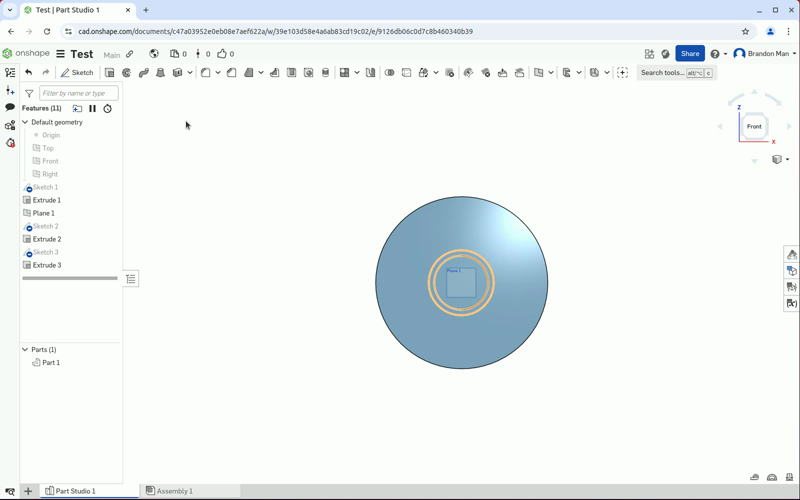
key(shift+h)
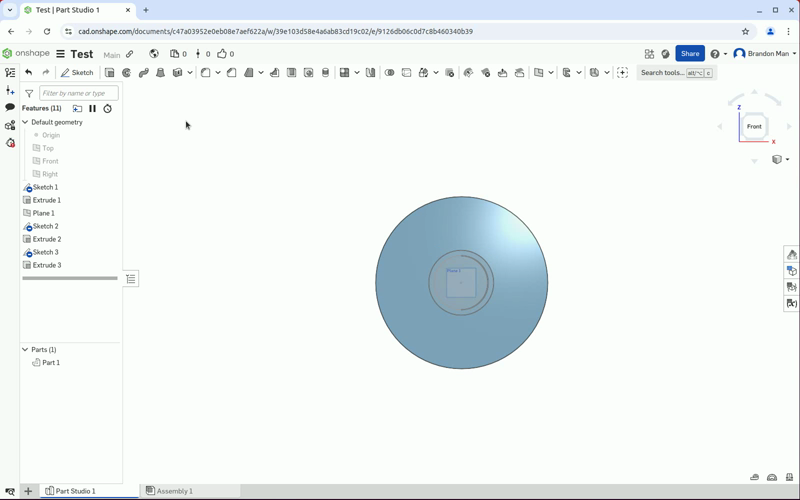
key(shift+7)
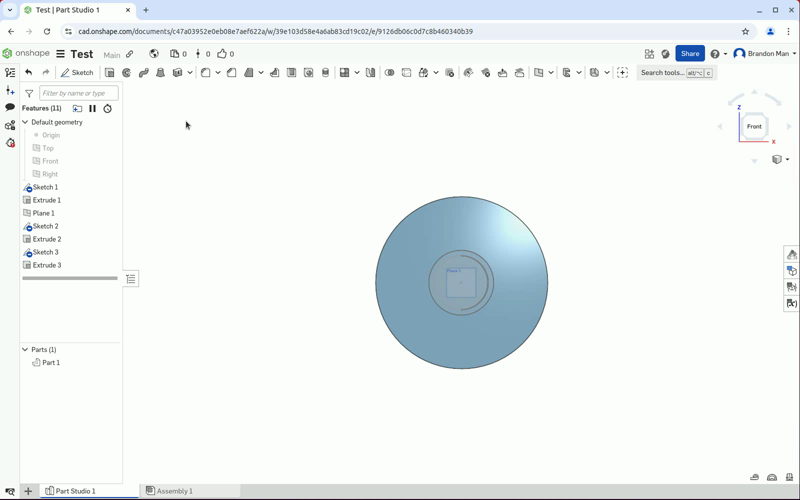
key(left, 2)
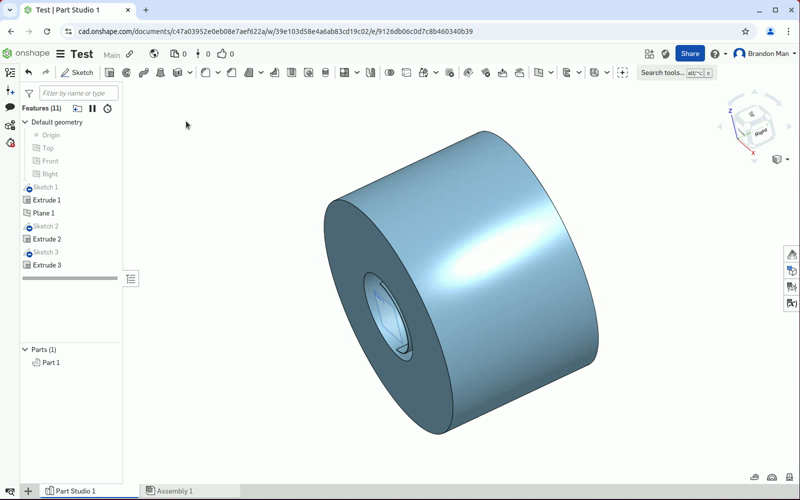
key(down, 2)
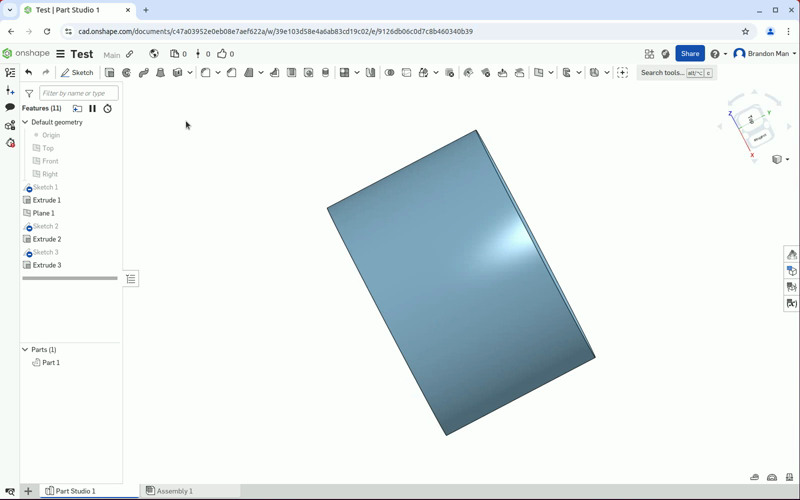
key(up, 2)
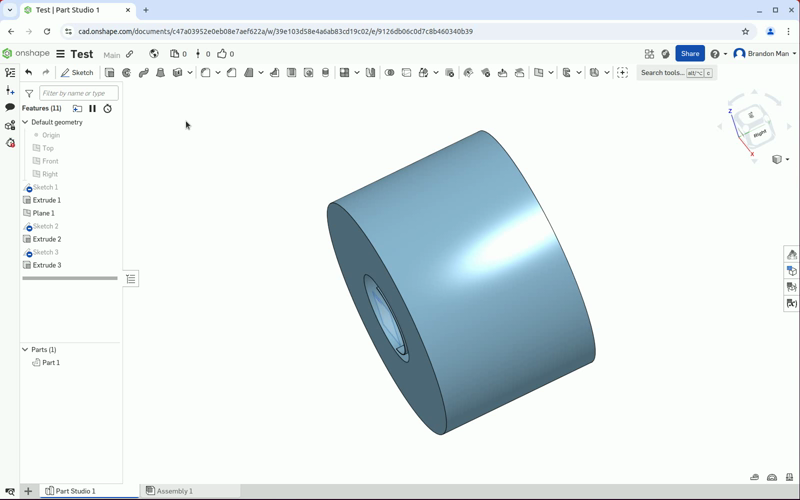
key(right, 2)
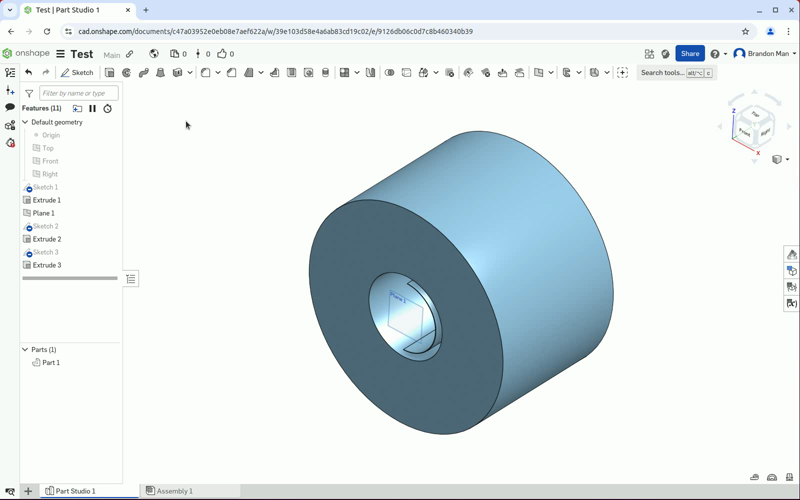
mouse_move(73, 189)
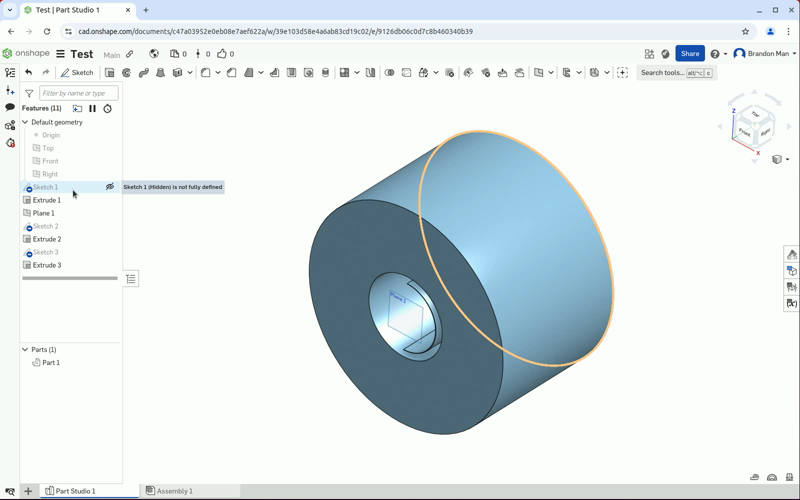
click(73, 189)